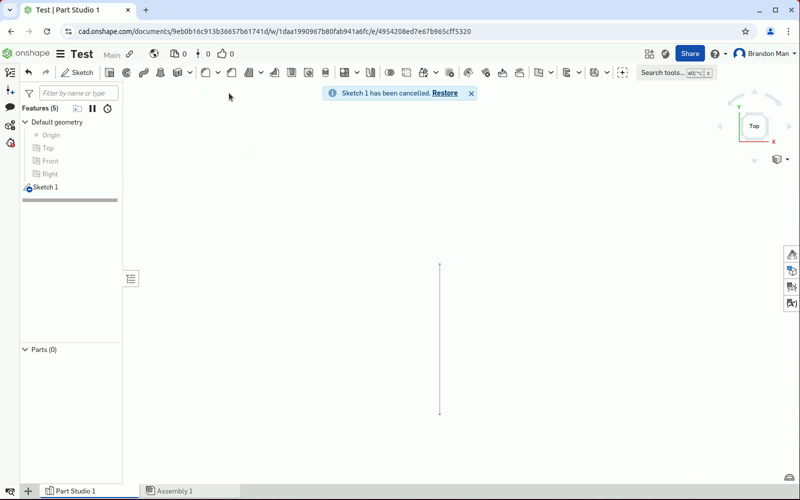
key(shift+h)
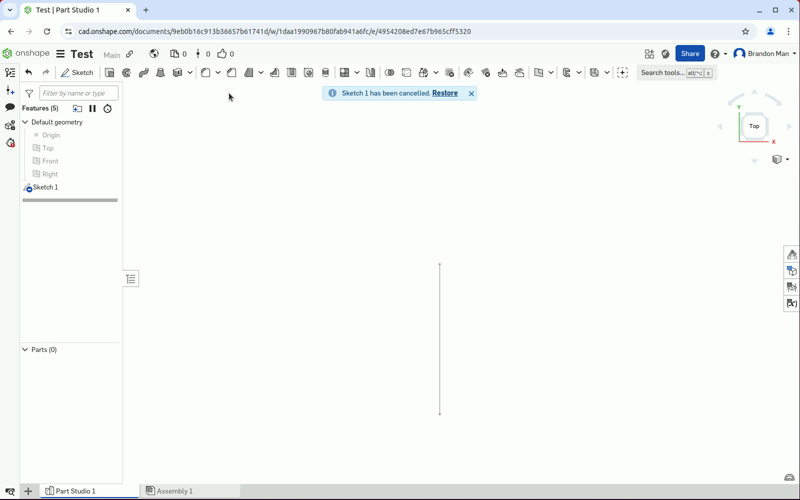
key(shift+s)
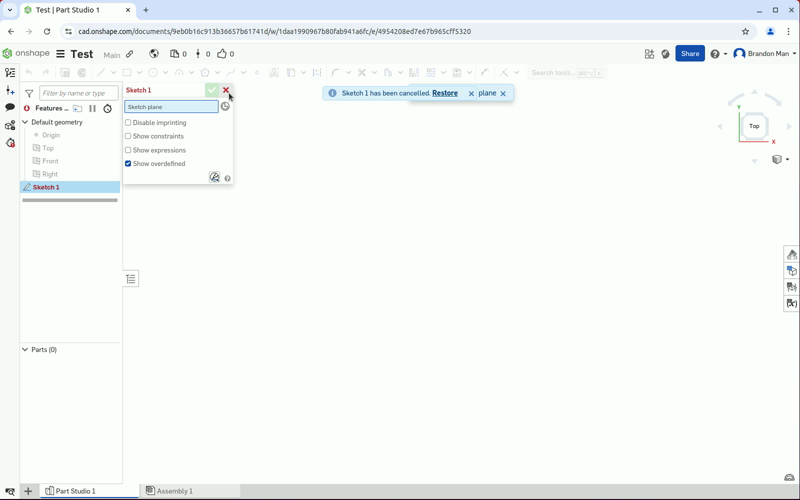
mouse_move(73, 150)
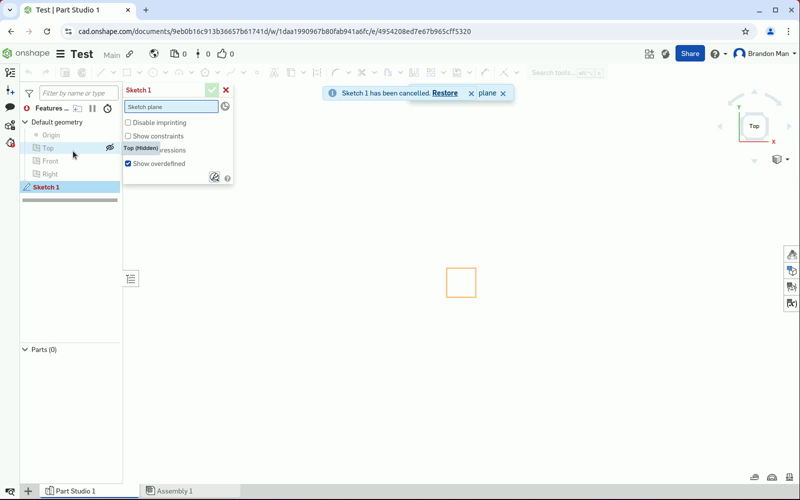
click(73, 150)
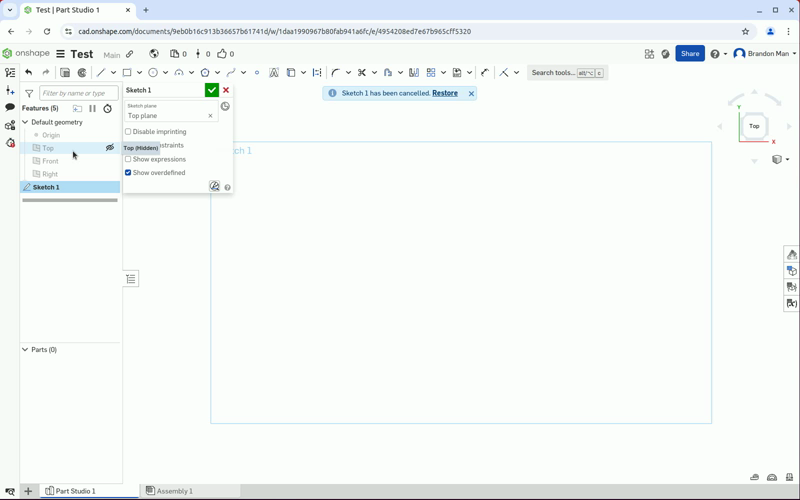
mouse_move(73, 352)
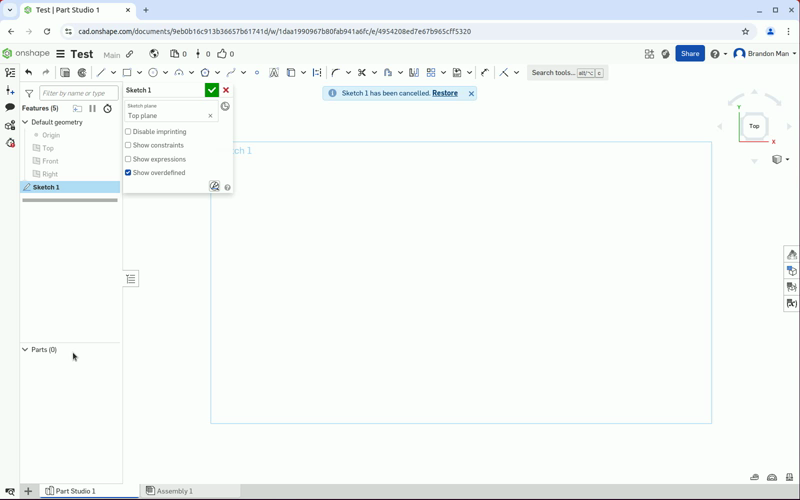
key(y)
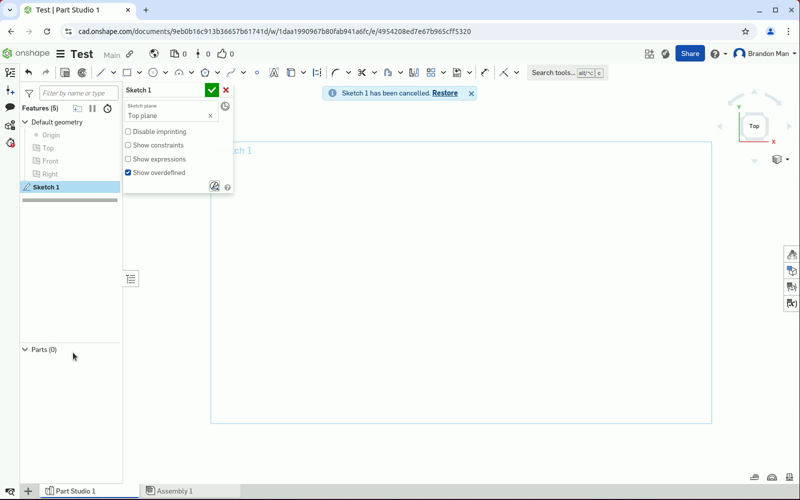
key(l)
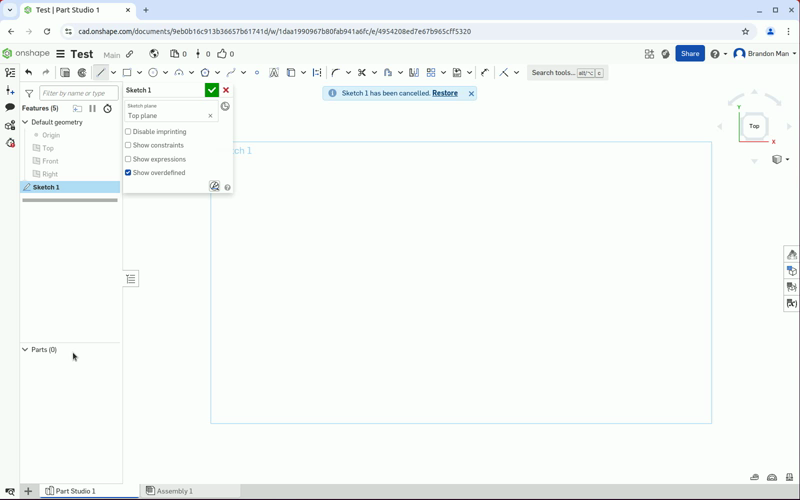
key_down(shift)
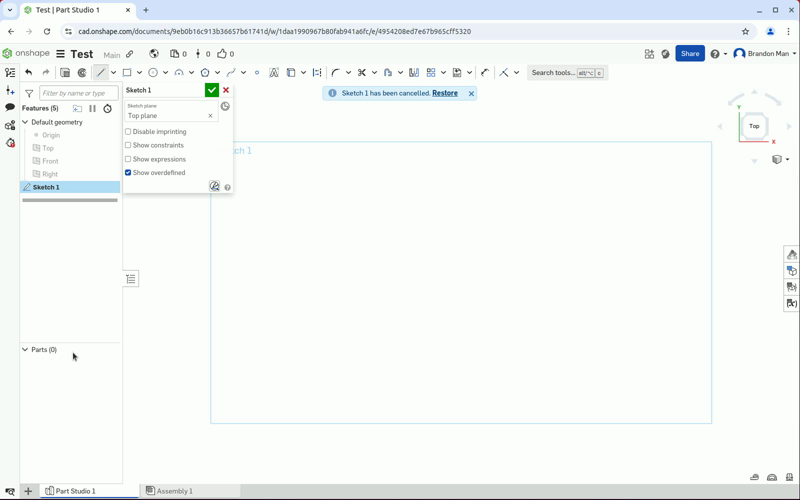
mouse_move(349, 282)
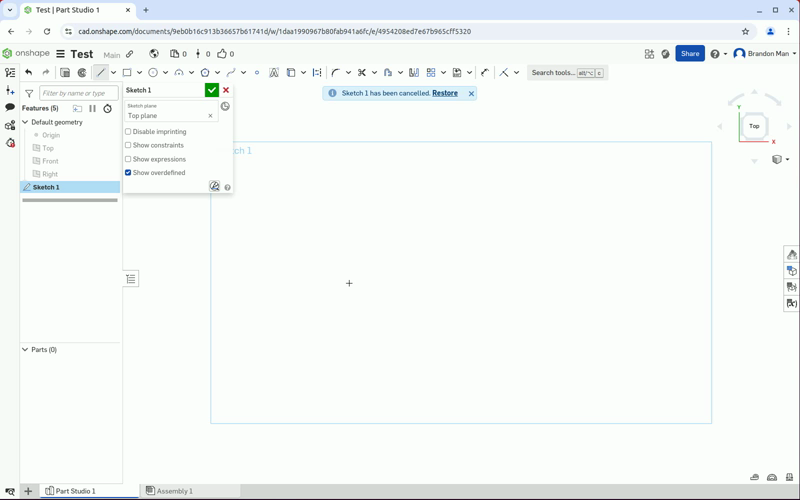
click(349, 282)
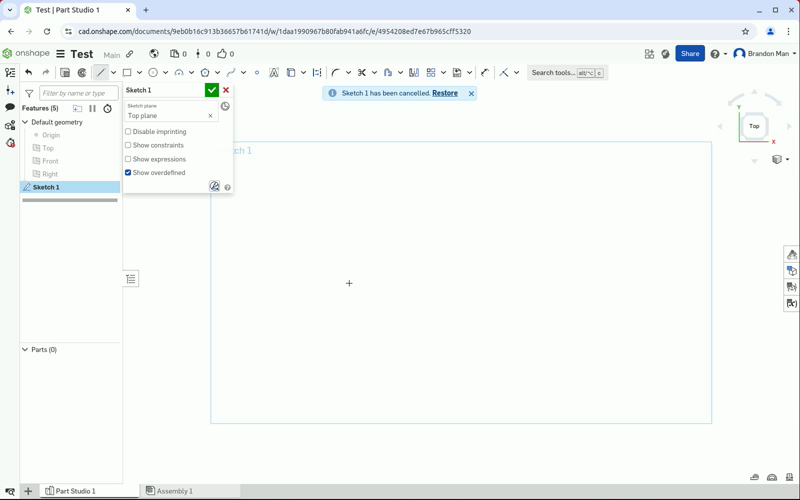
key_up(shift)
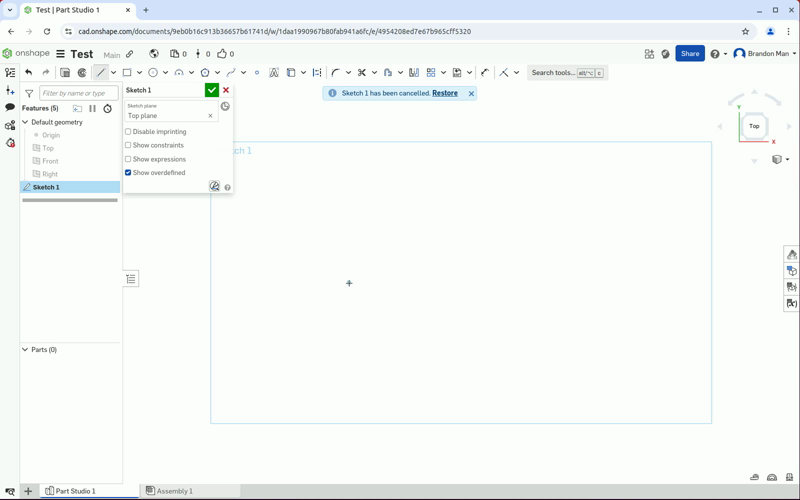
key_down(shift)
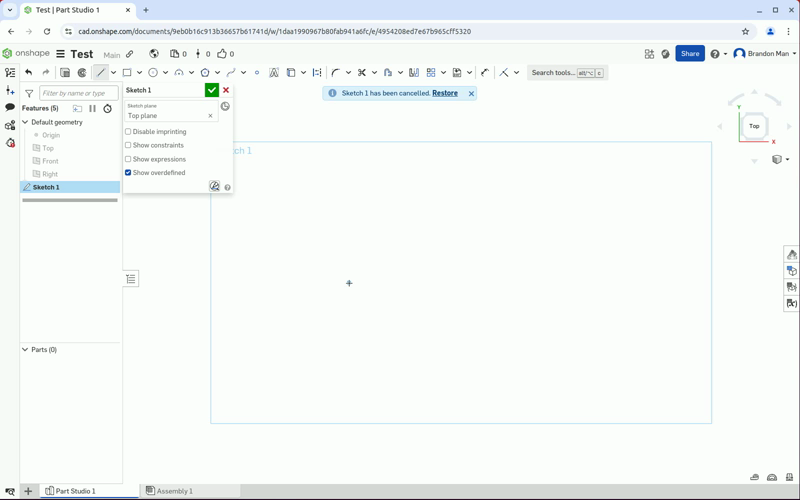
mouse_move(405, 378)
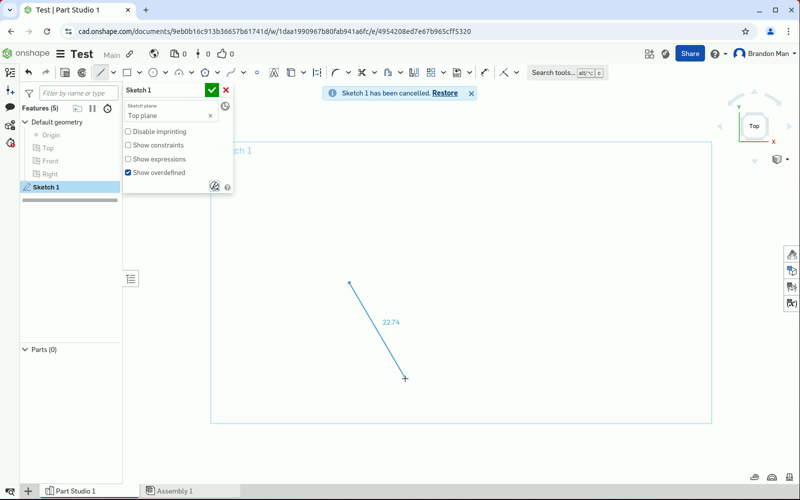
click(405, 378)
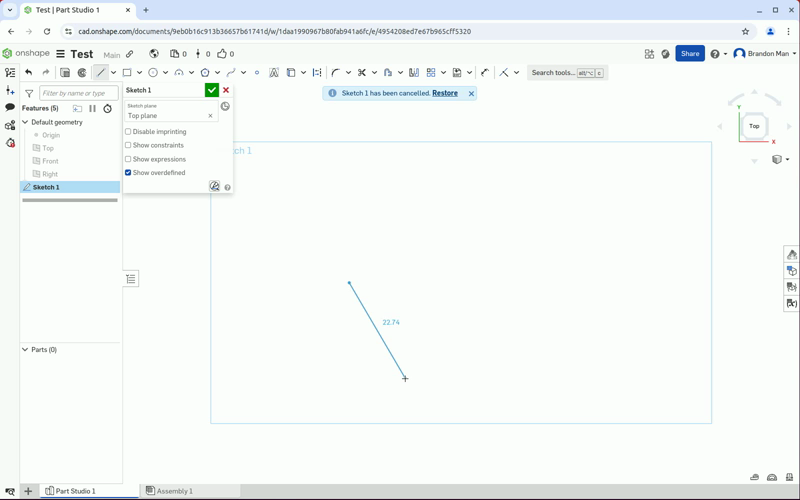
key_up(shift)
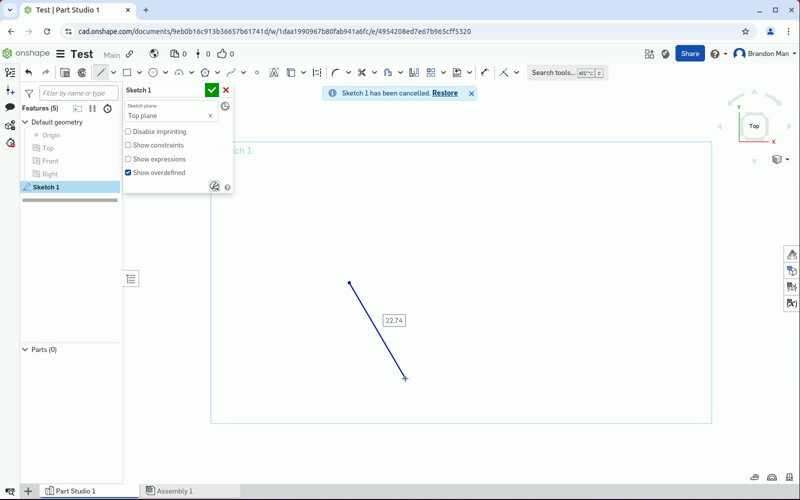
key_down(shift)
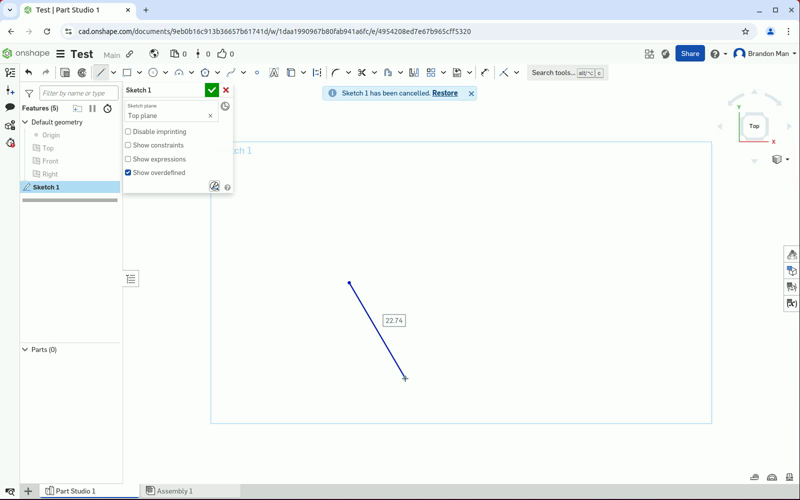
mouse_move(514, 378)
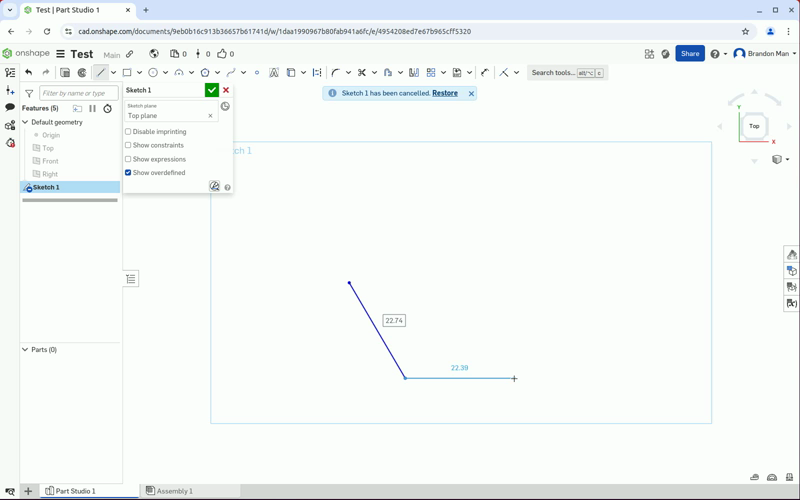
click(514, 378)
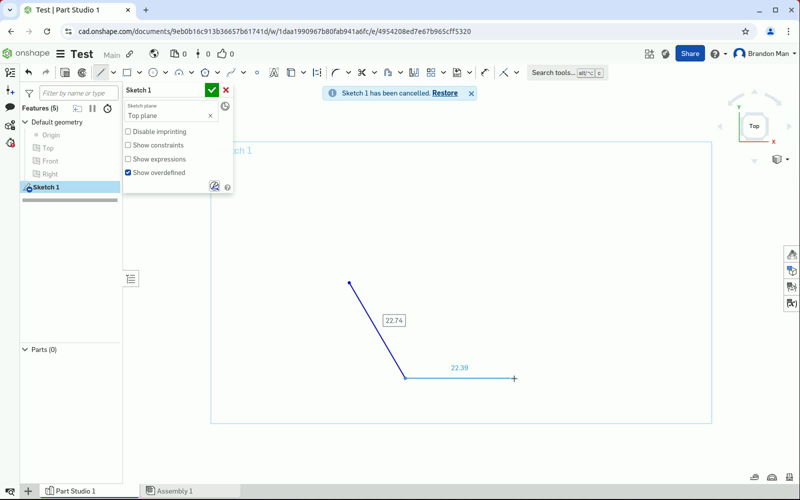
key_up(shift)
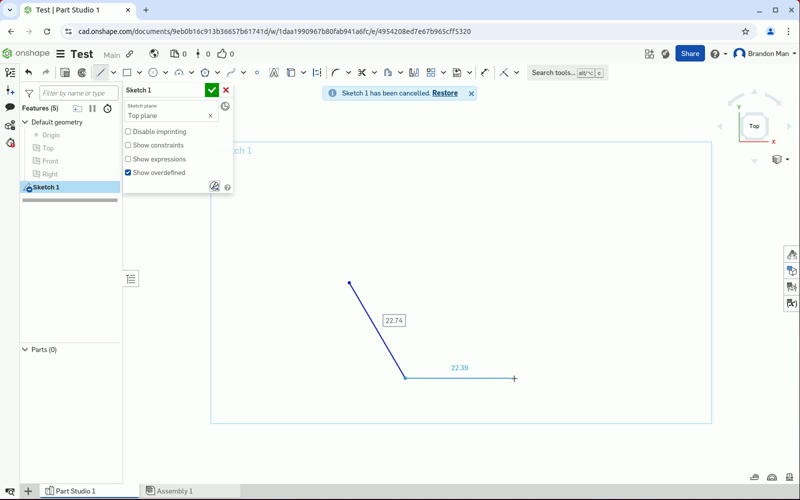
key_down(shift)
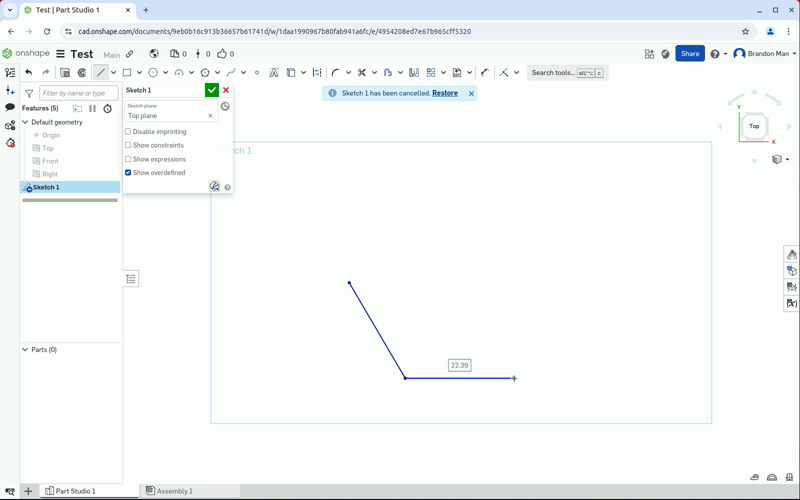
mouse_move(569, 282)
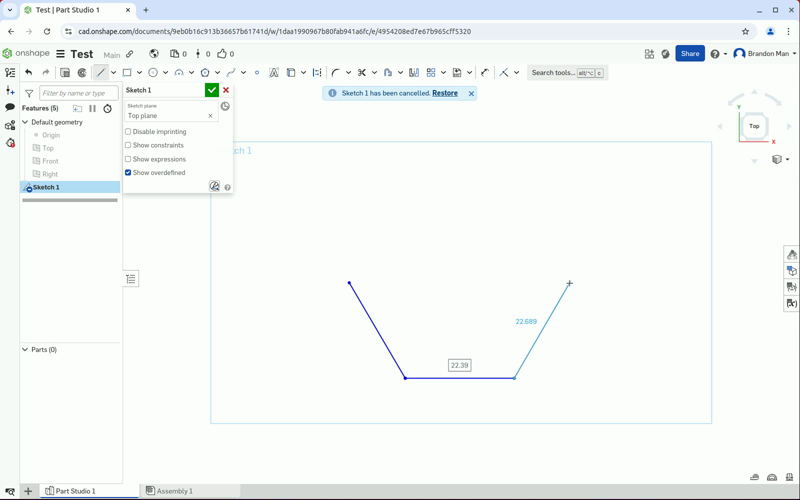
click(569, 282)
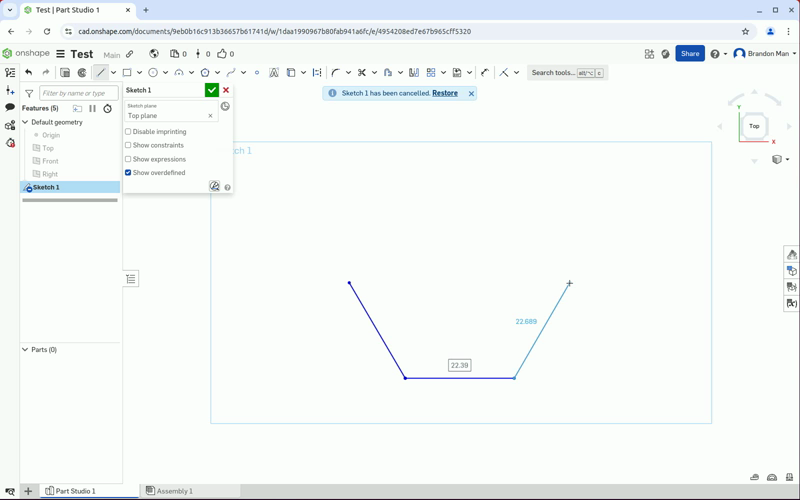
key_up(shift)
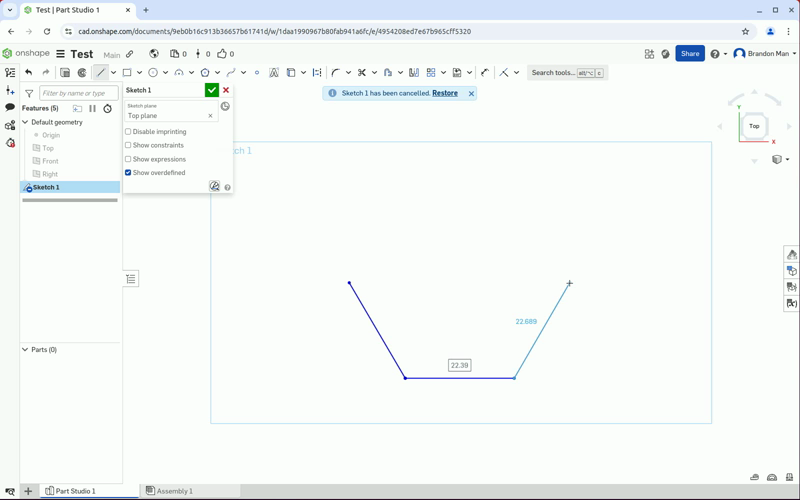
key_down(shift)
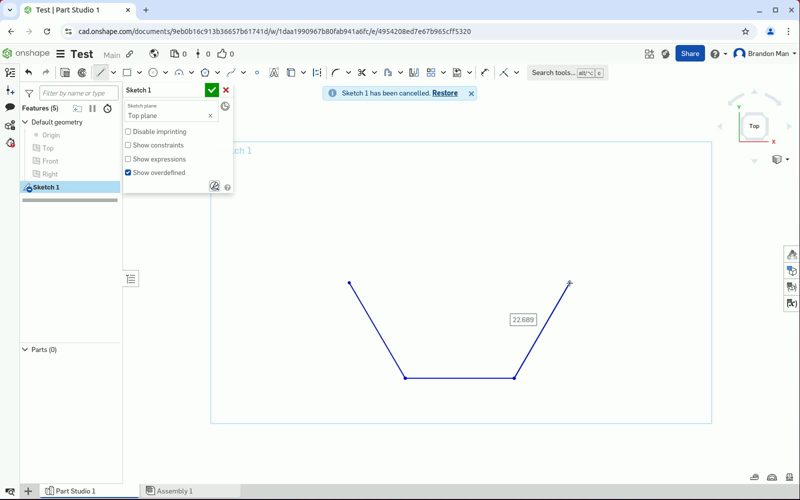
mouse_move(514, 187)
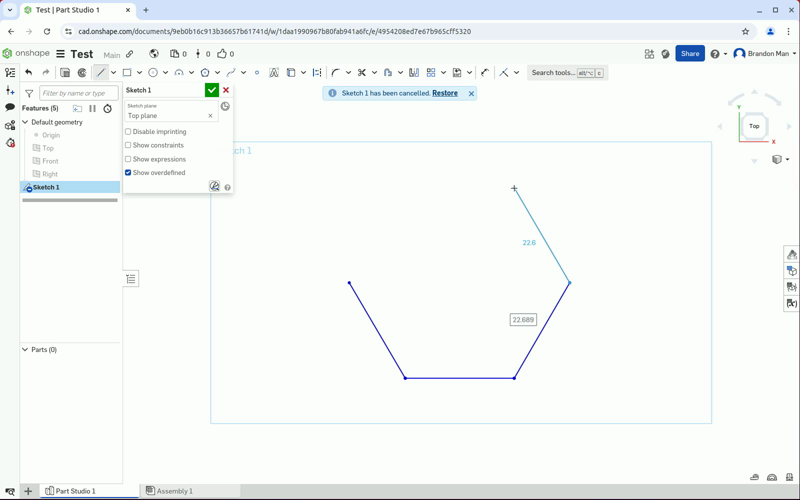
click(514, 187)
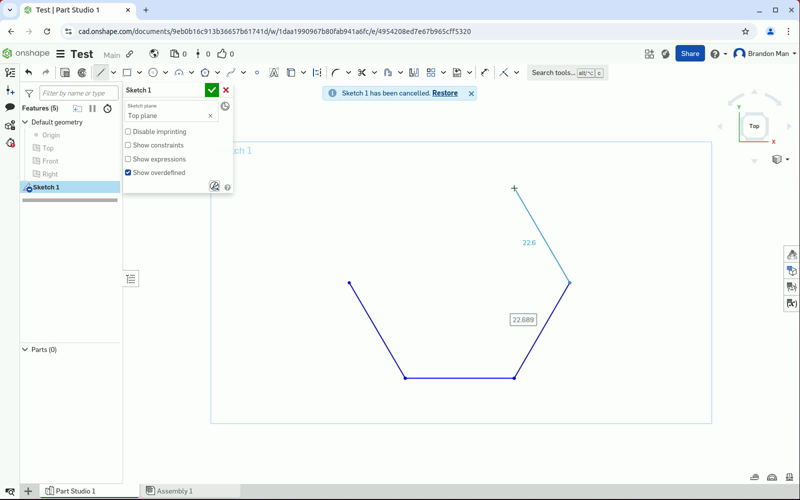
key_up(shift)
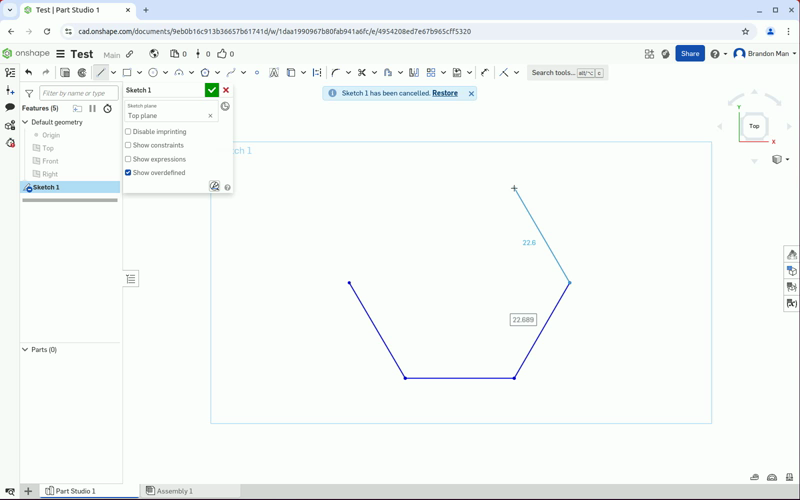
key_down(shift)
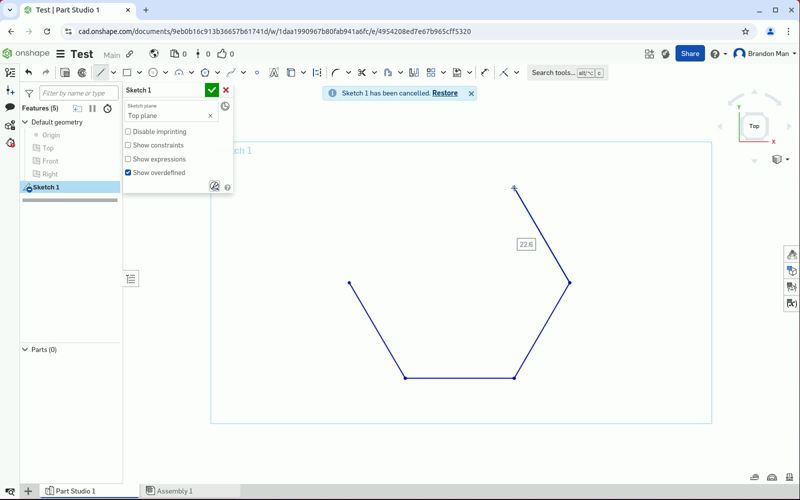
mouse_move(405, 187)
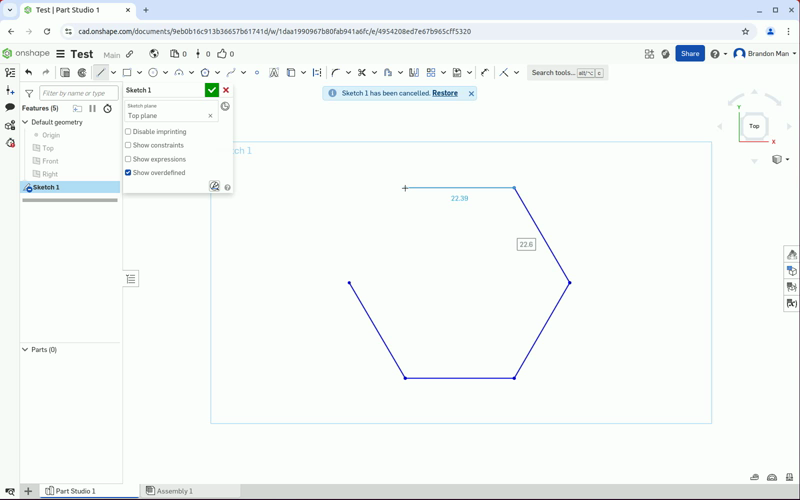
click(405, 187)
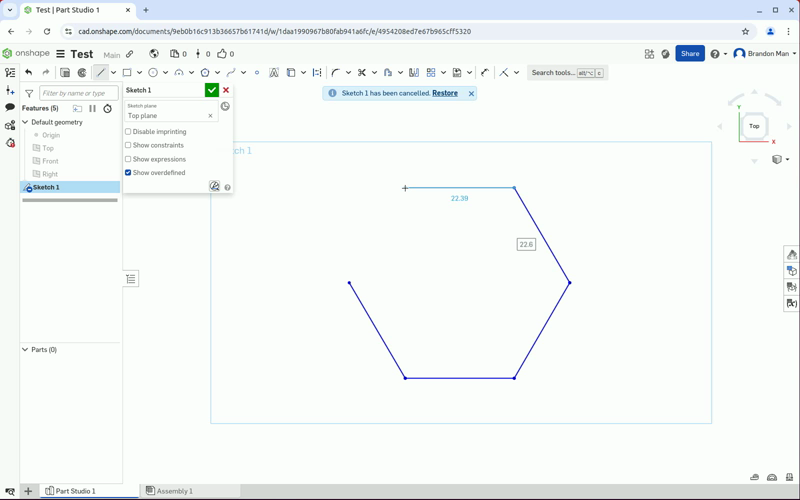
key_up(shift)
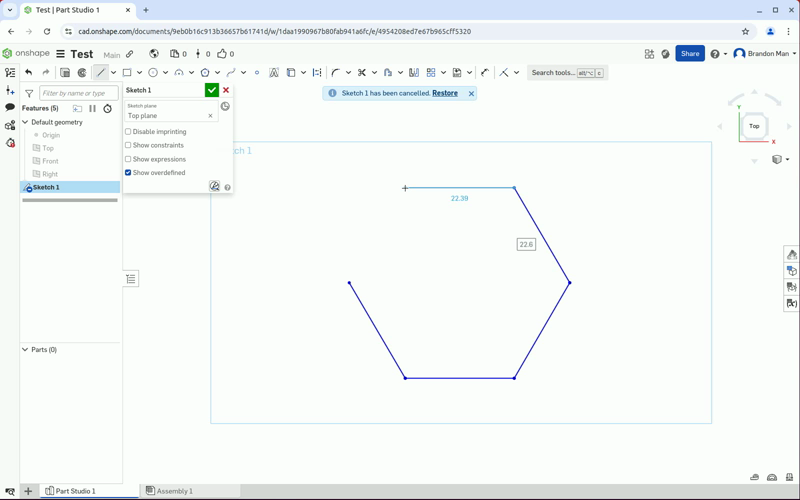
key_down(shift)
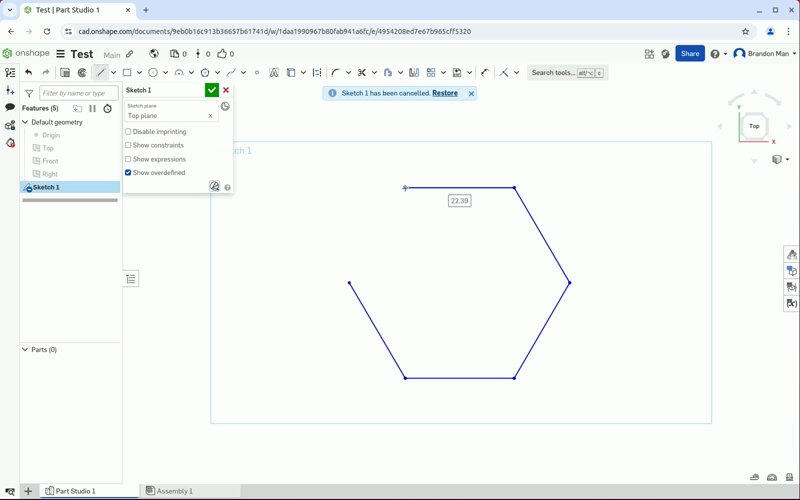
mouse_move(349, 282)
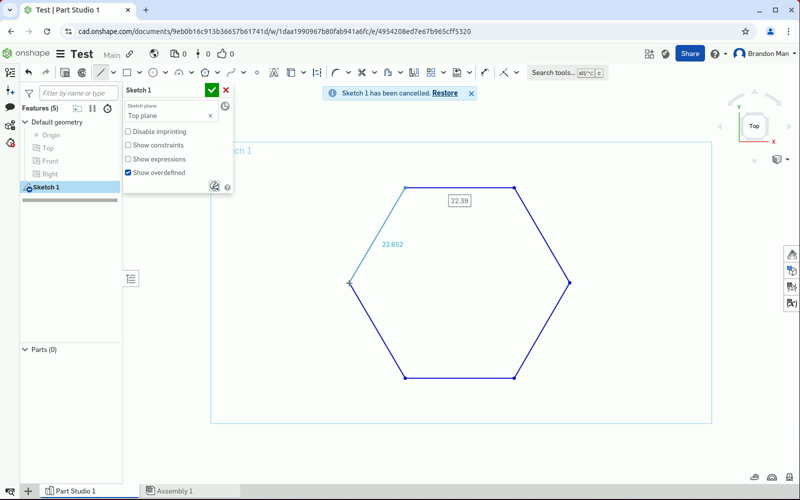
key_up(shift)
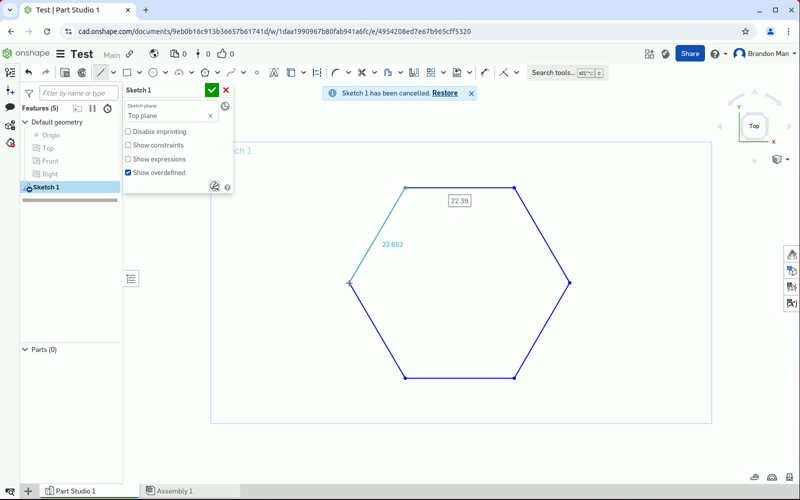
click(349, 282)
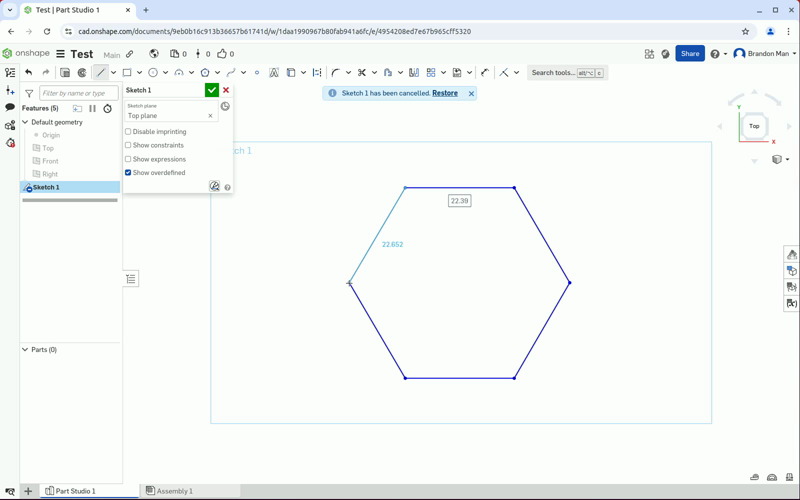
key(esc)
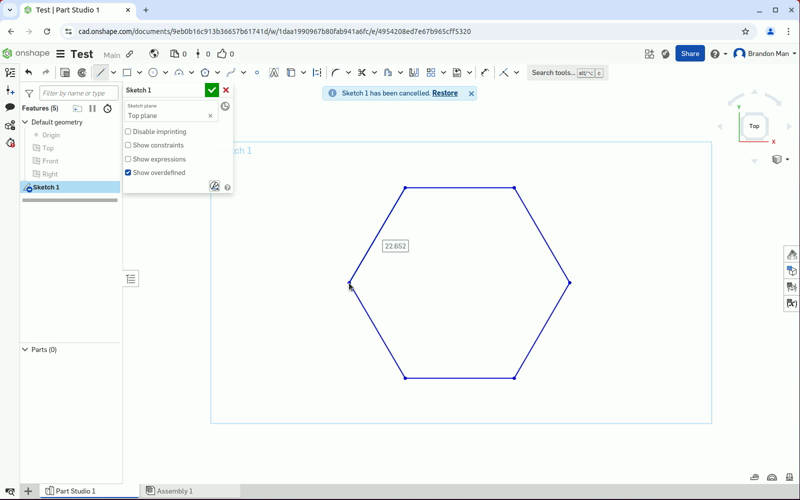
mouse_move(457, 333)
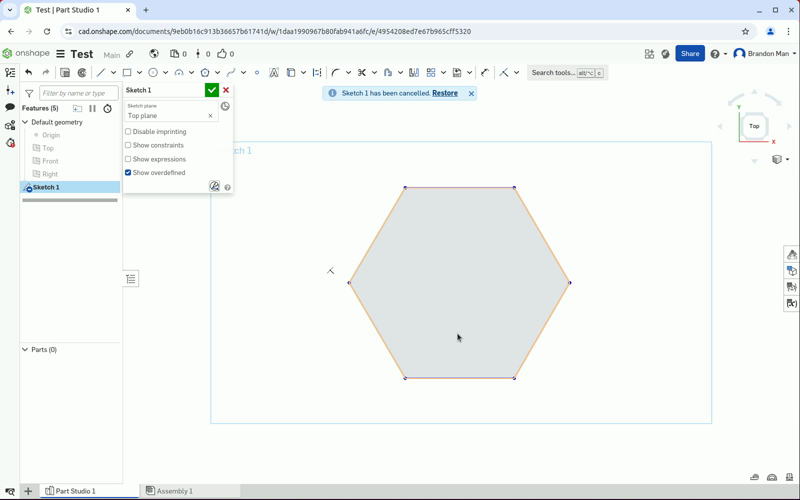
click(457, 333)
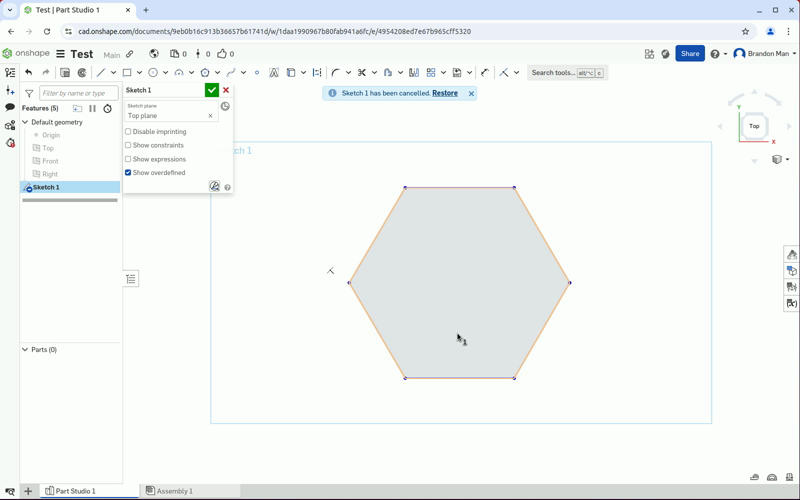
mouse_move(73, 352)
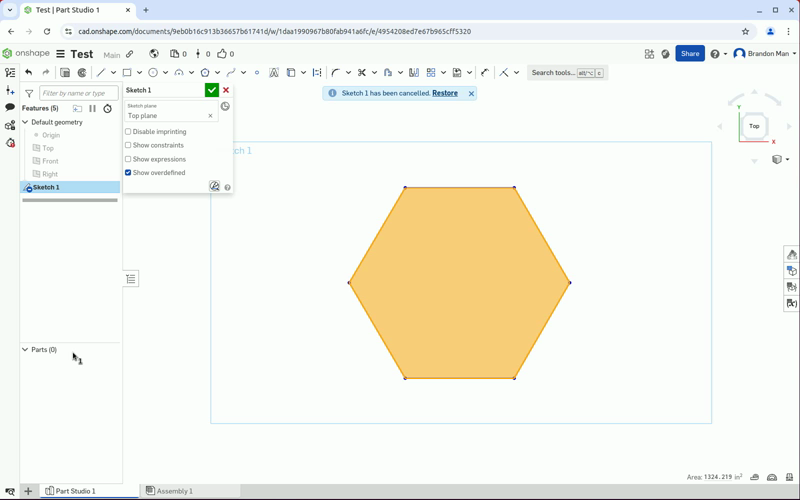
key(shift+y)
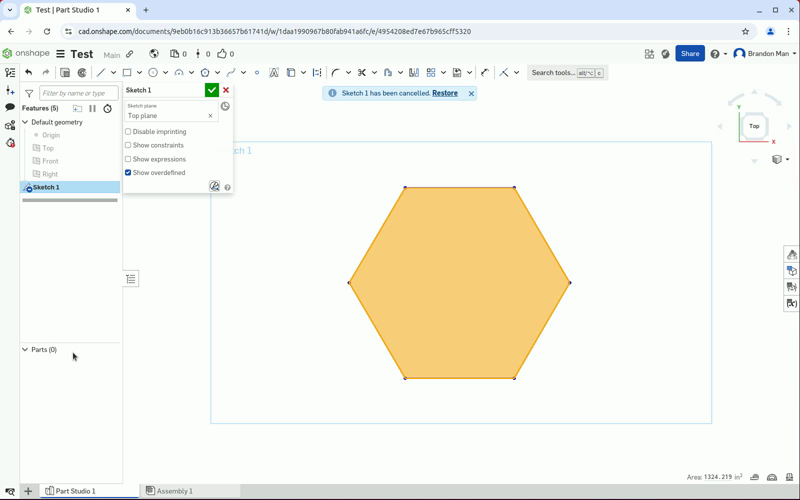
key(shift+e)
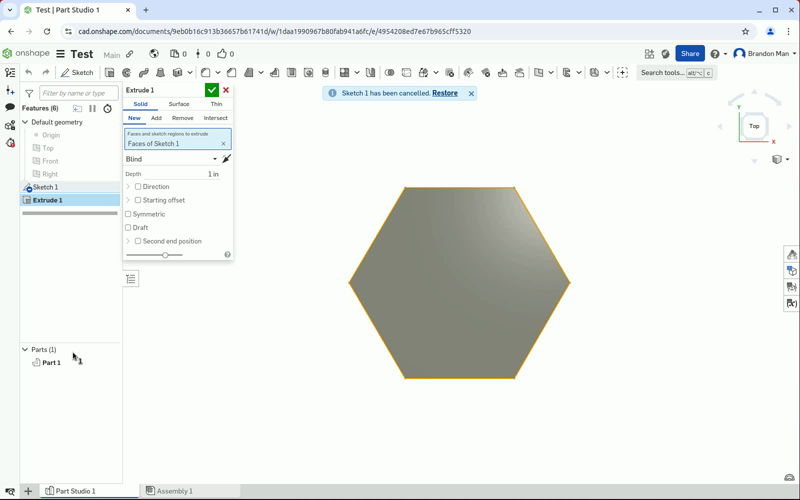
mouse_move(143, 106)
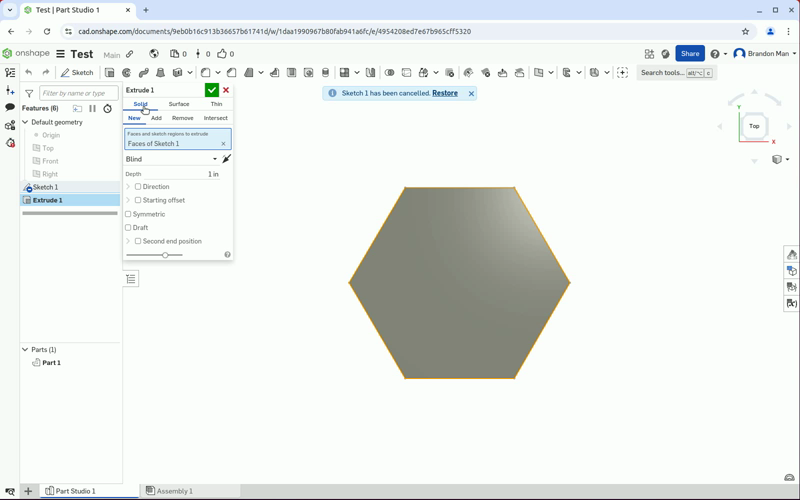
click(143, 106)
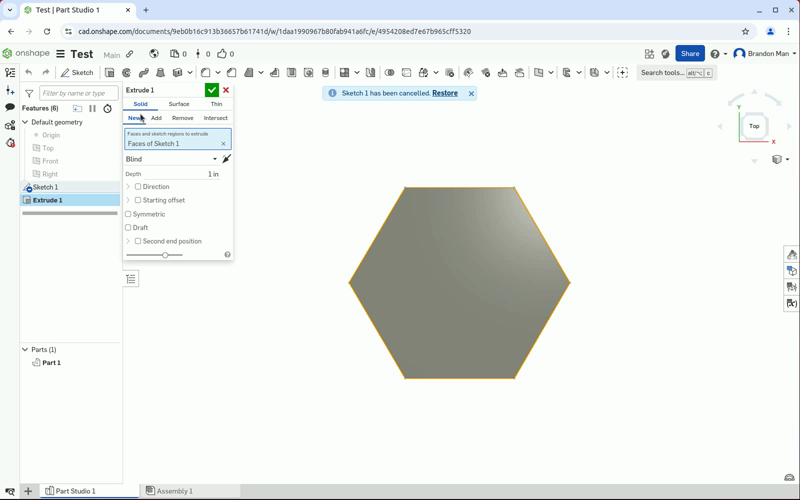
mouse_move(137, 120)
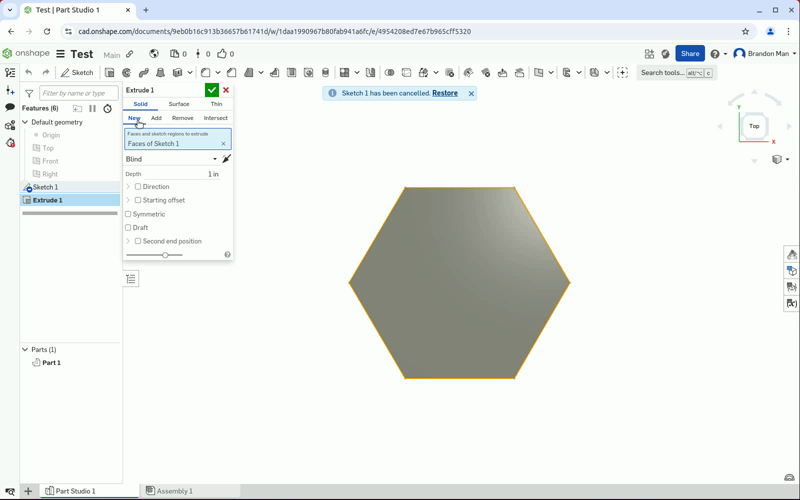
click(137, 120)
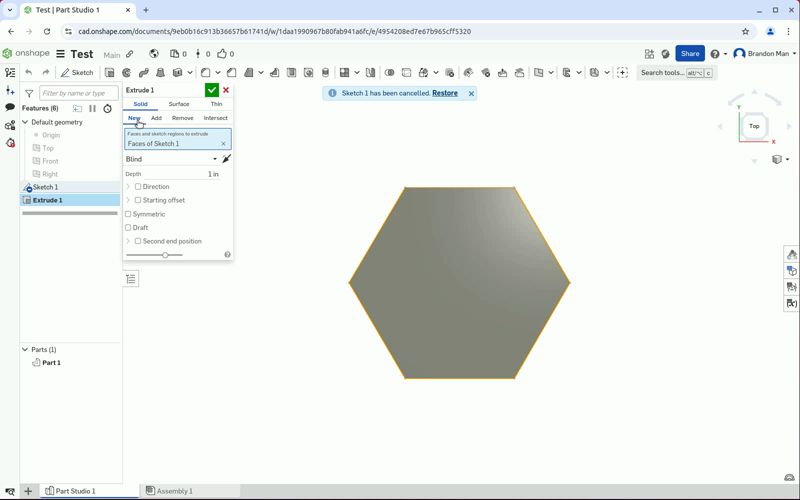
key(tab, 4)
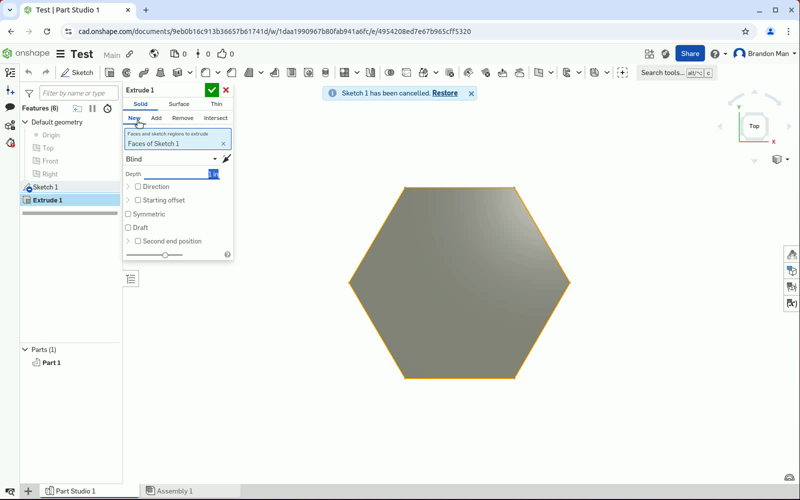
text(15.405)
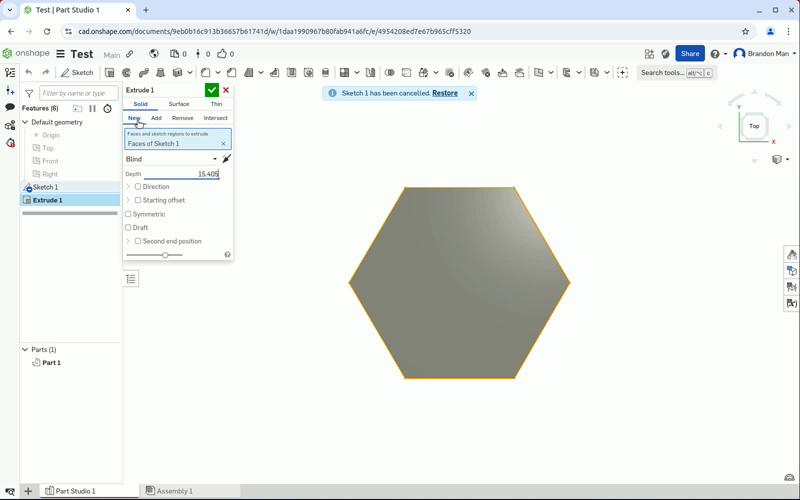
key(enter)
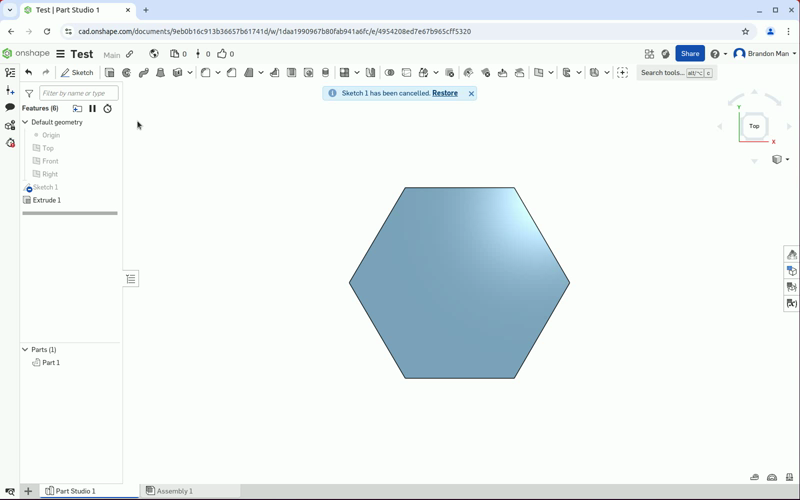
key(shift+h)
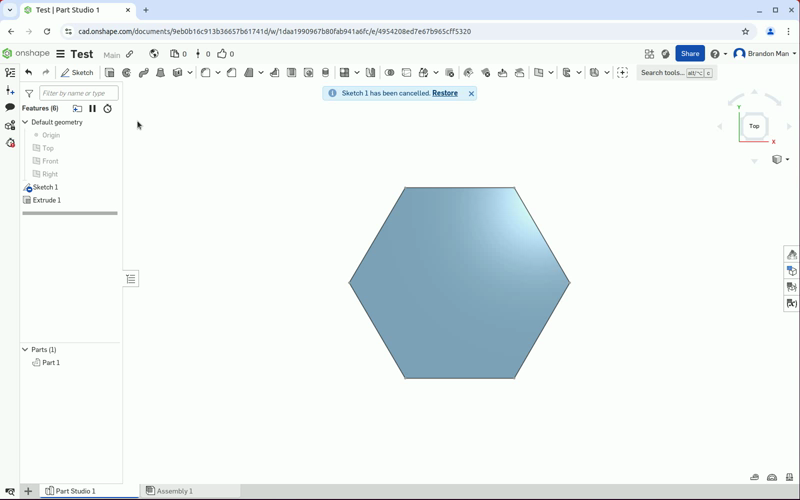
key(shift+h)
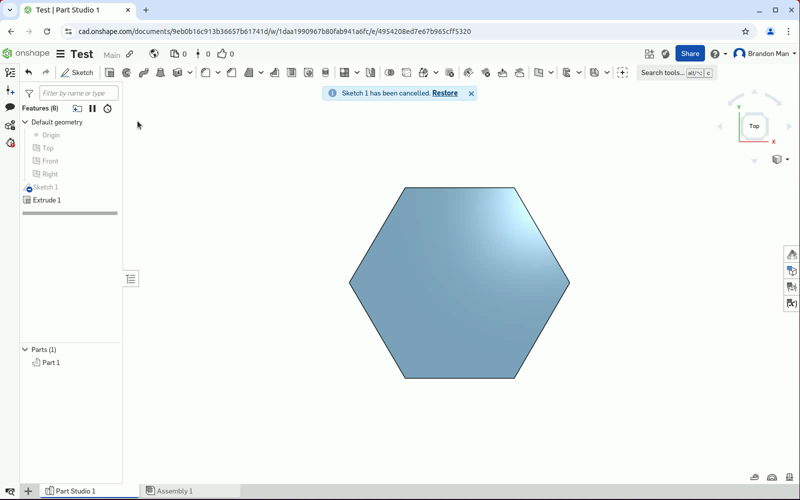
mouse_move(73, 189)
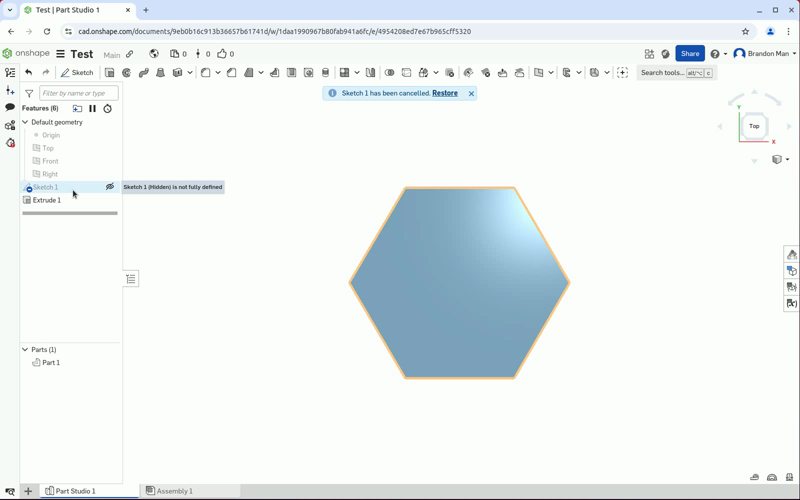
click(73, 189)
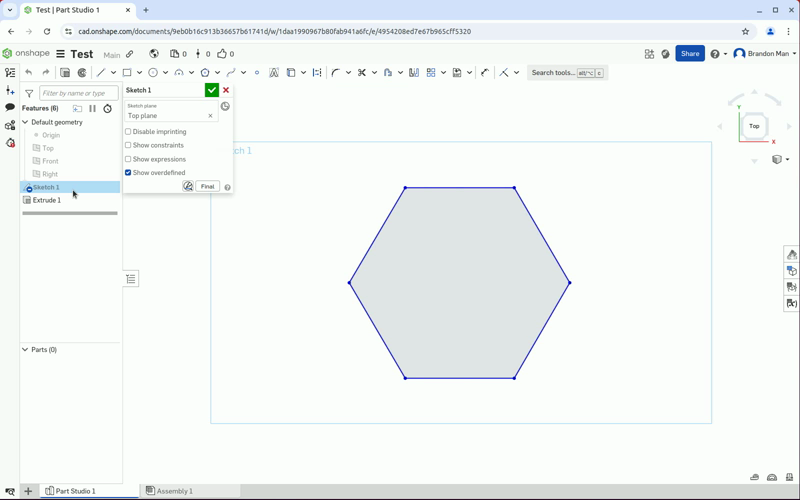
mouse_move(229, 92)
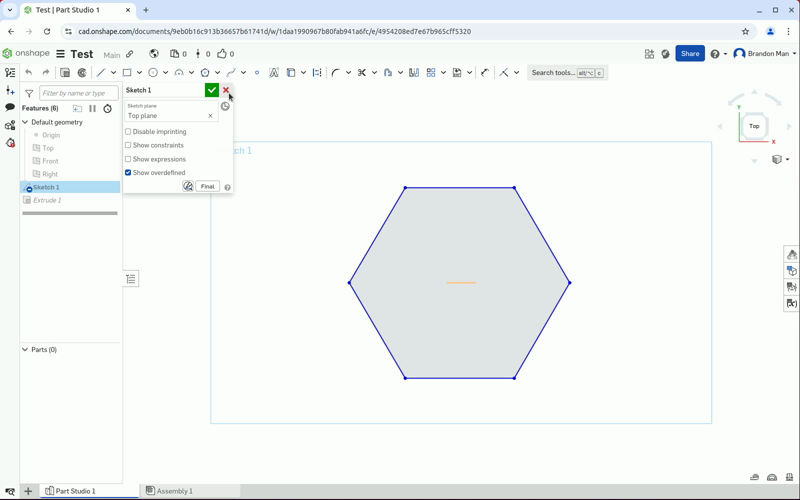
click(229, 92)
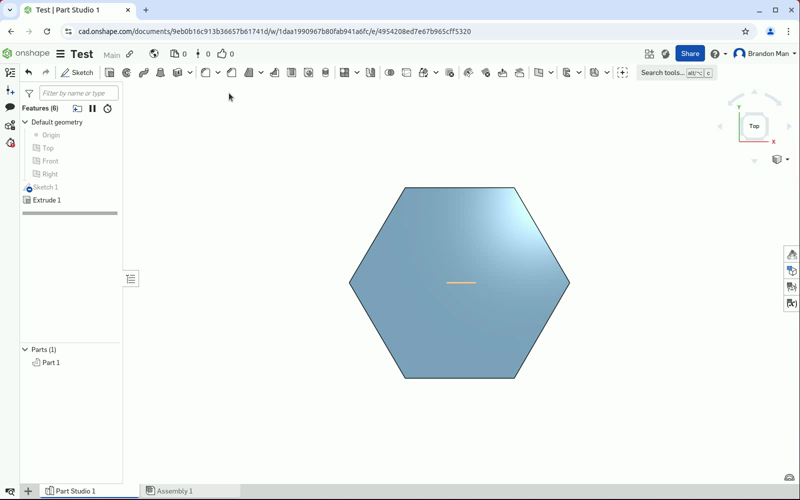
mouse_move(541, 75)
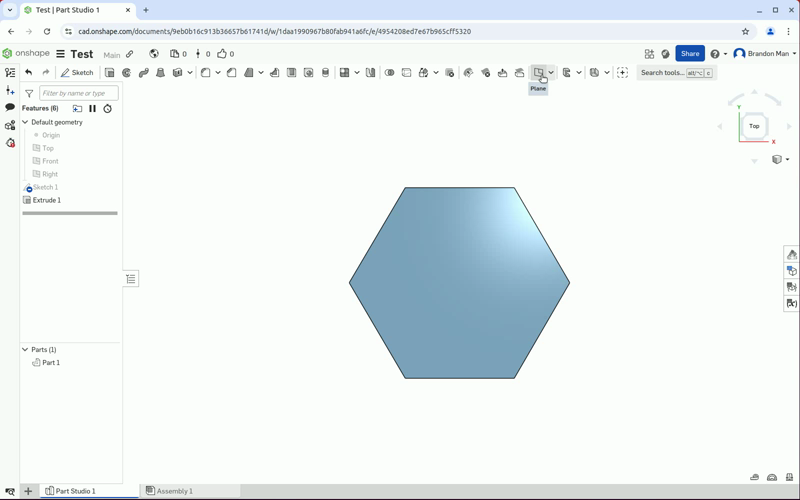
click(541, 75)
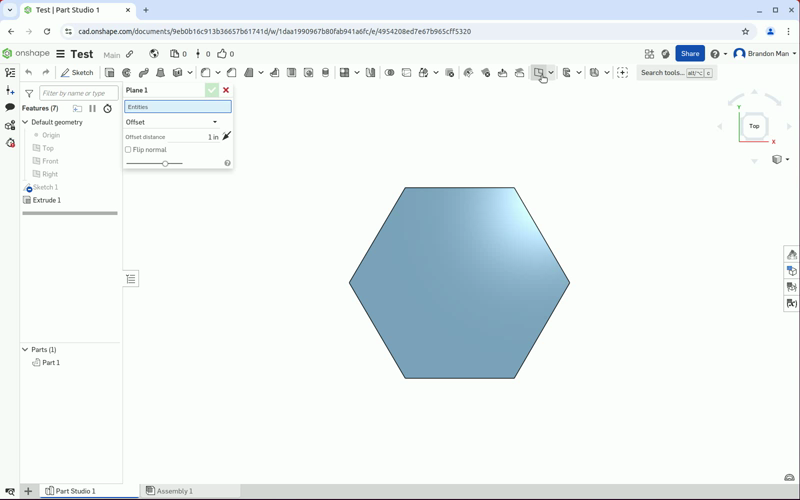
mouse_move(73, 150)
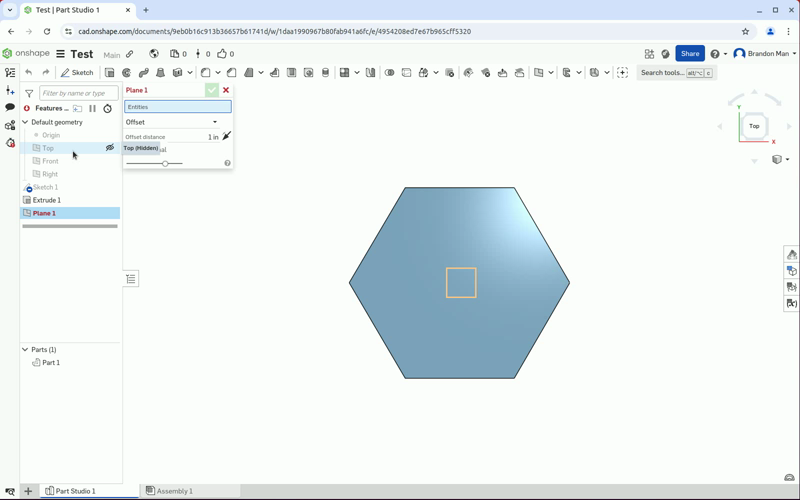
click(73, 150)
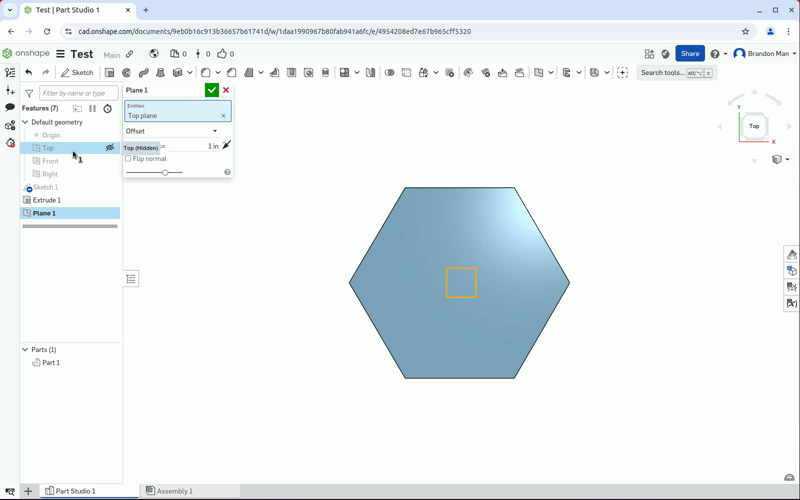
key(tab, 2)
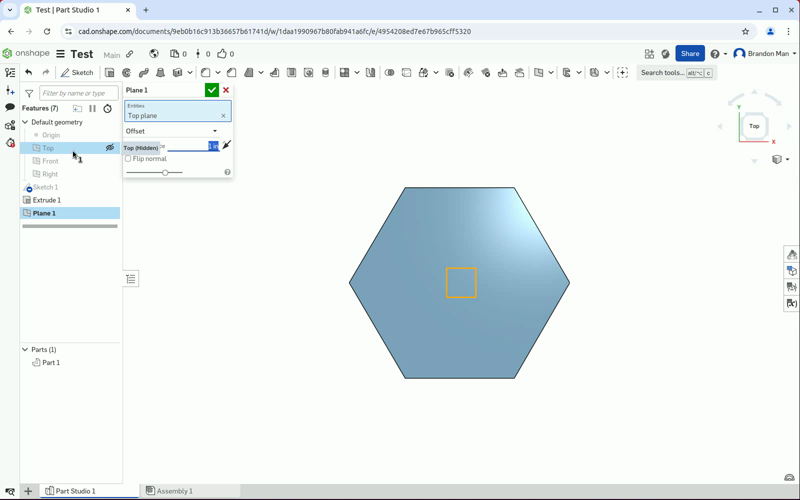
text(15.405)
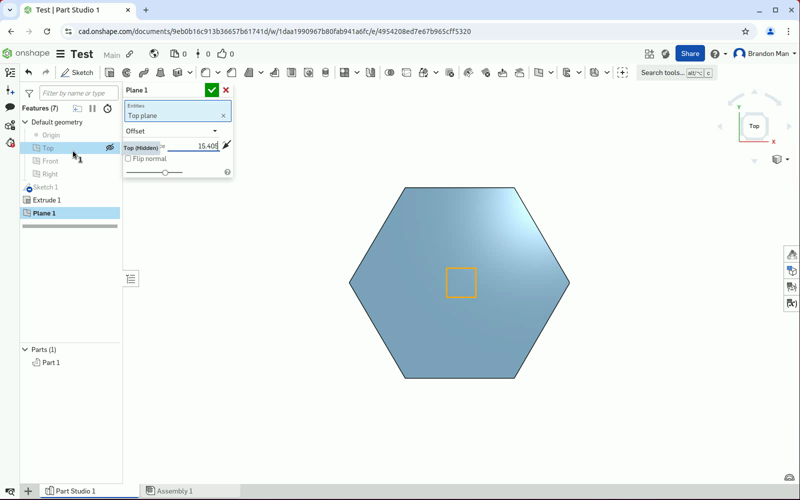
key(enter, 2)
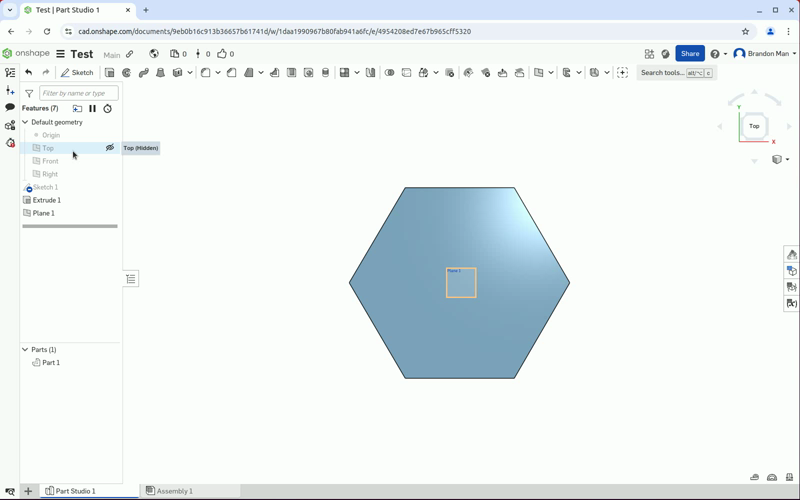
key(shift+s)
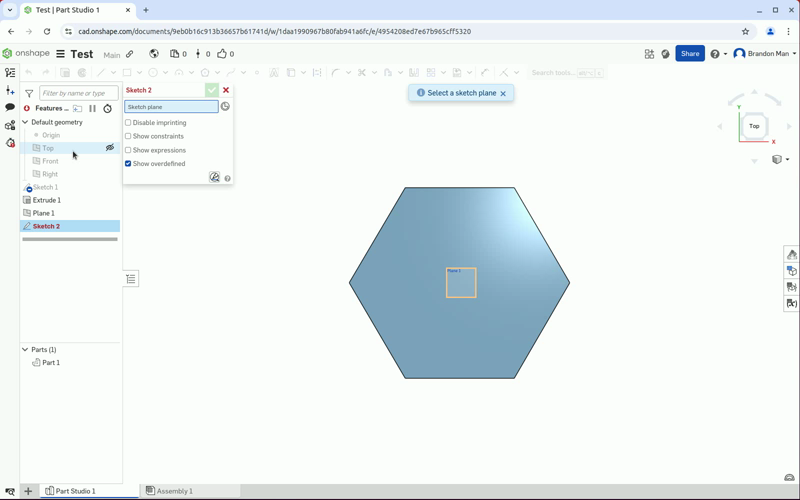
mouse_move(73, 215)
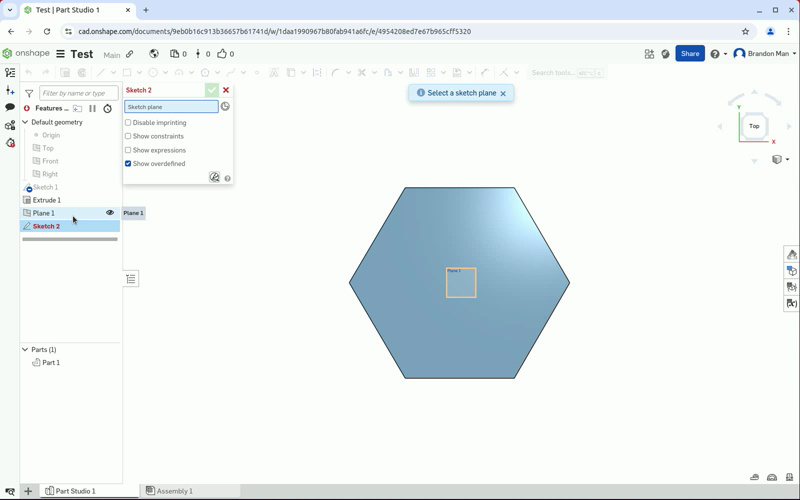
click(73, 215)
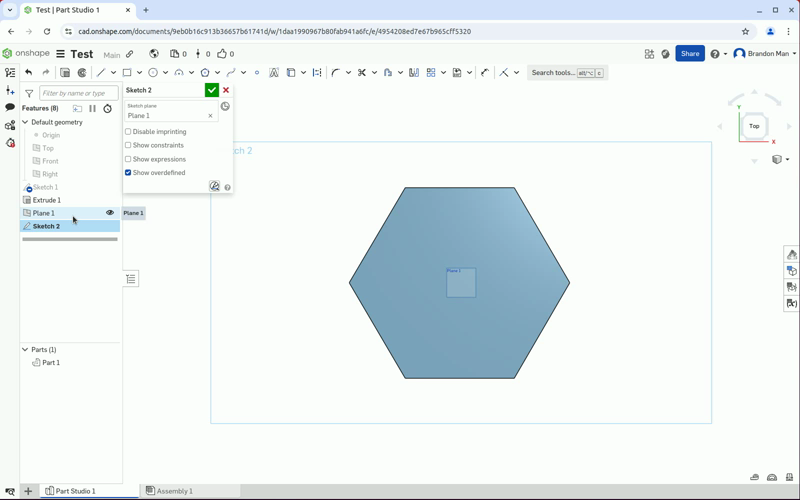
mouse_move(73, 352)
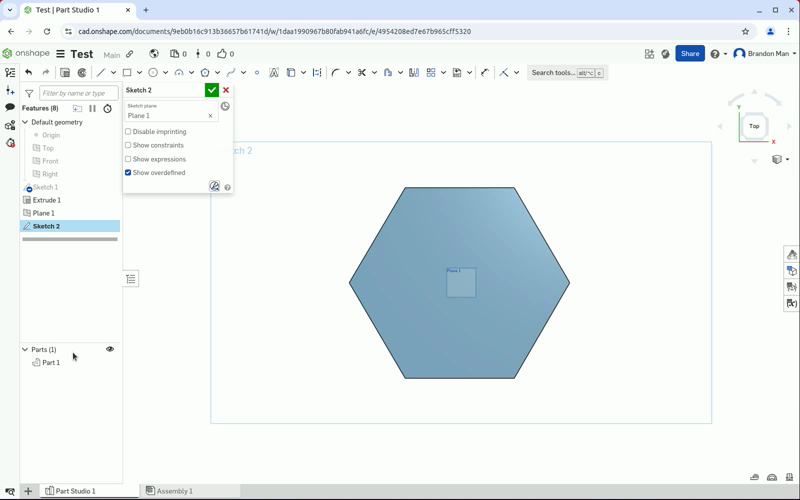
key(y)
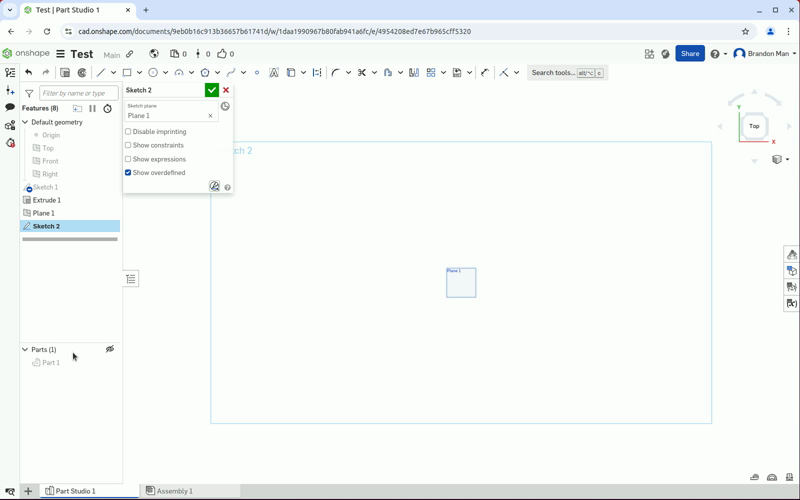
key(c)
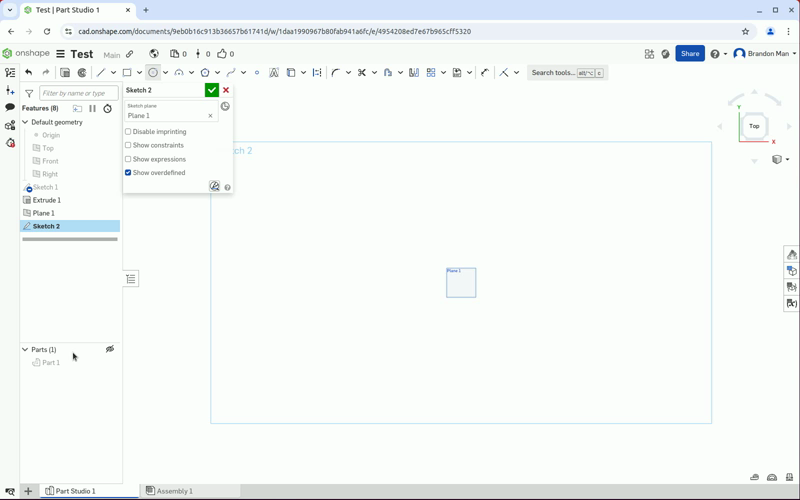
key_down(shift)
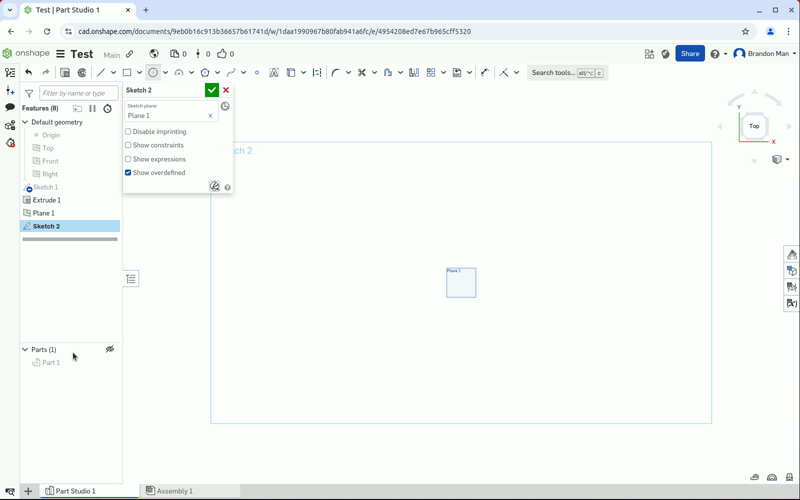
mouse_move(461, 282)
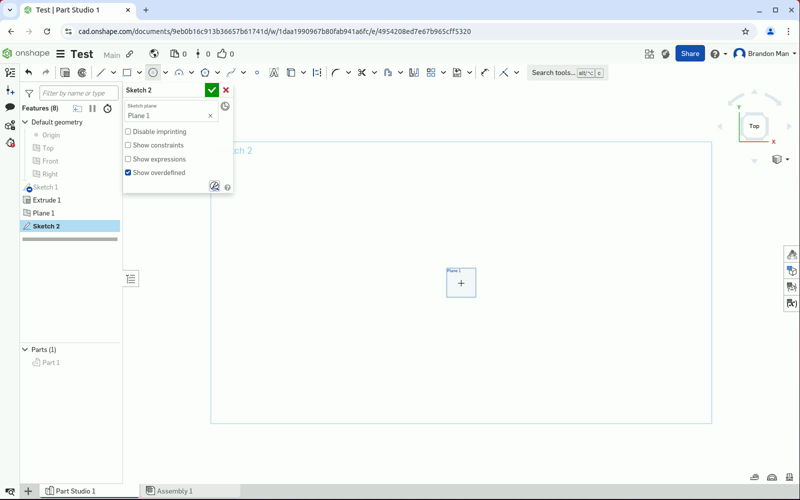
click(461, 282)
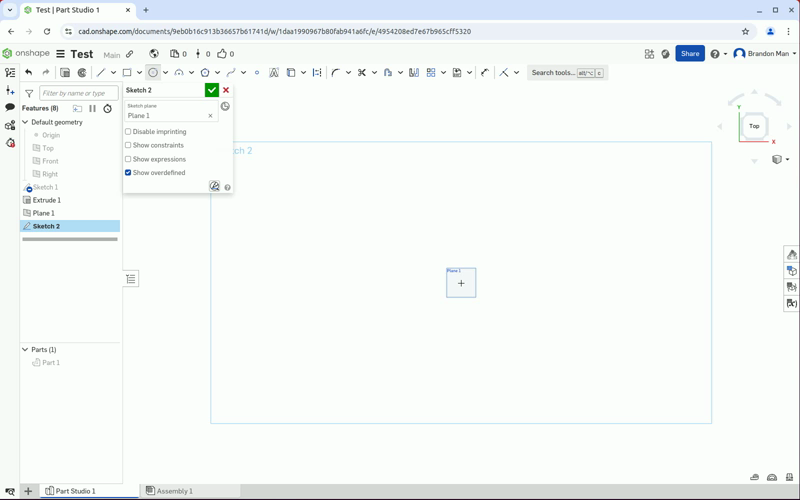
key_up(shift)
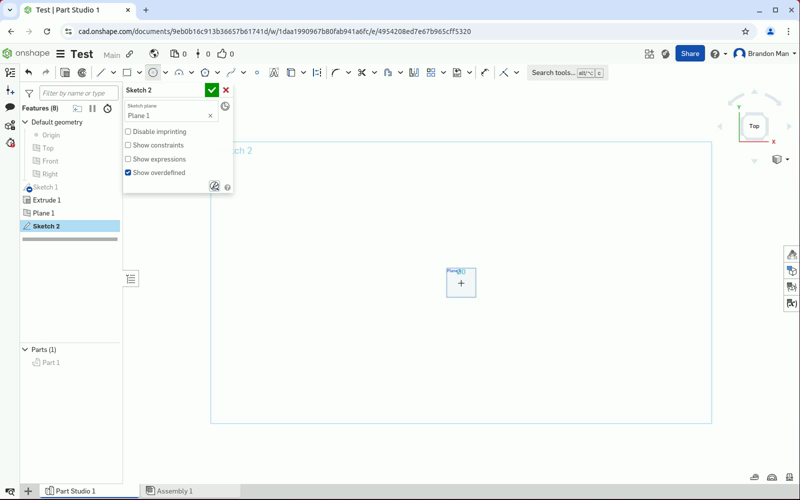
mouse_move(552, 282)
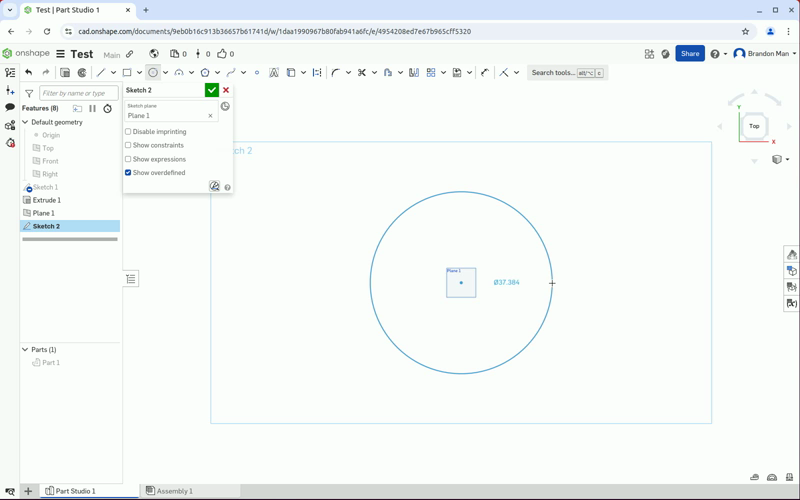
click(552, 282)
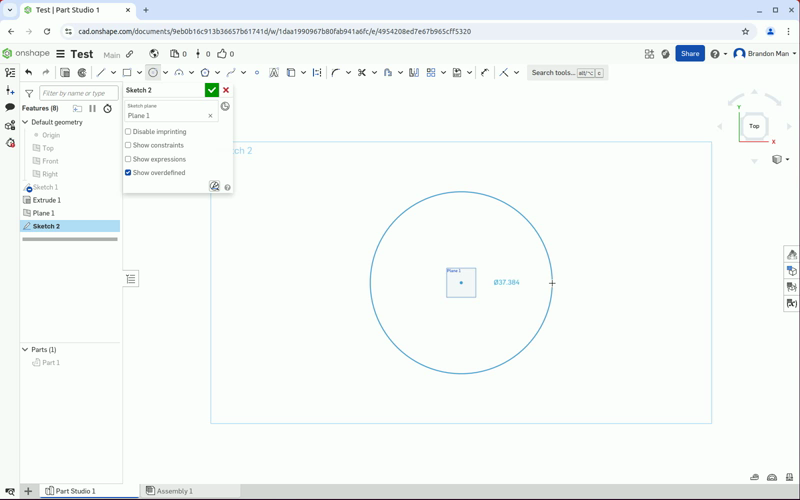
key(esc)
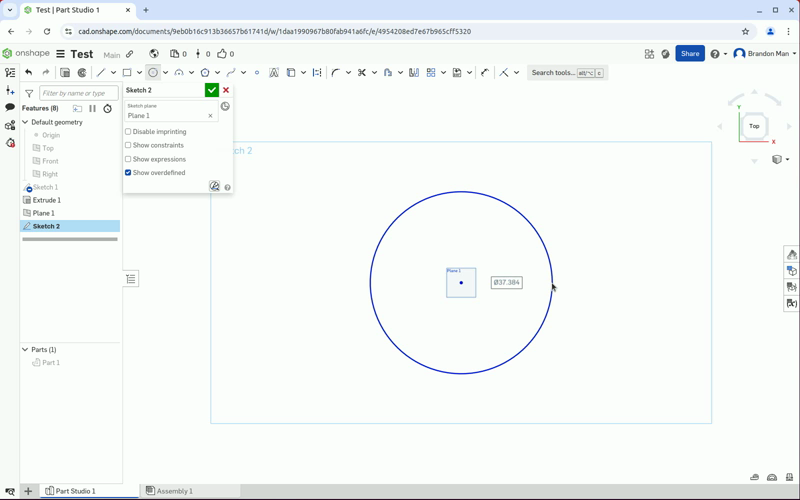
mouse_move(505, 229)
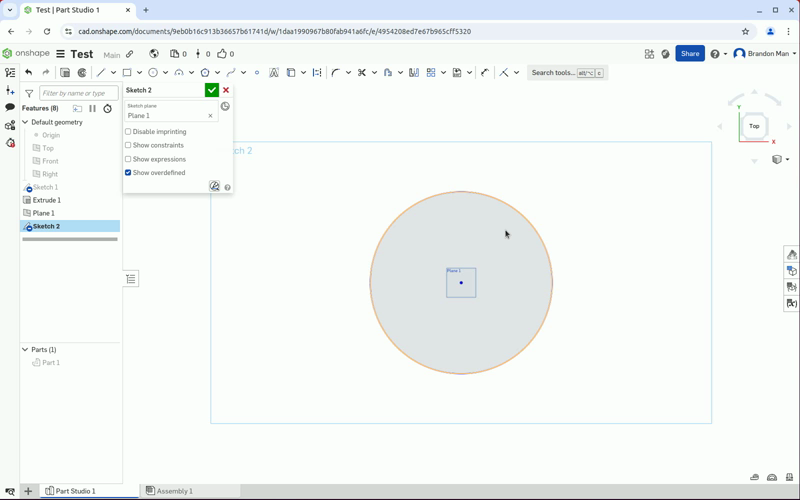
click(505, 229)
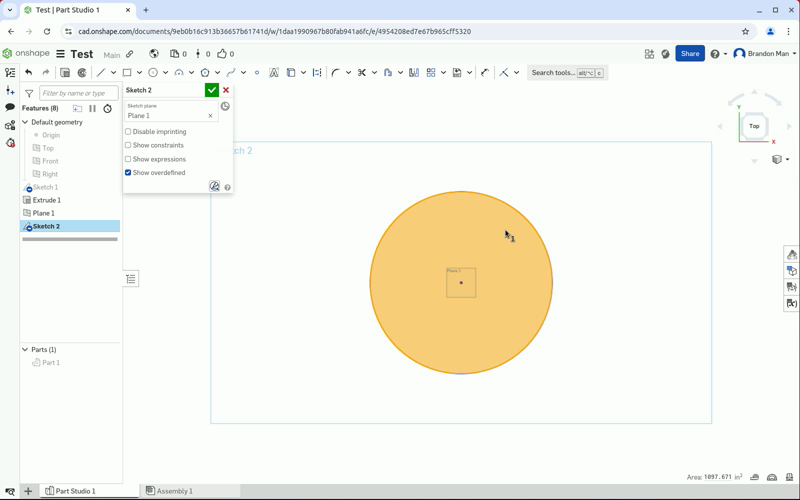
mouse_move(73, 352)
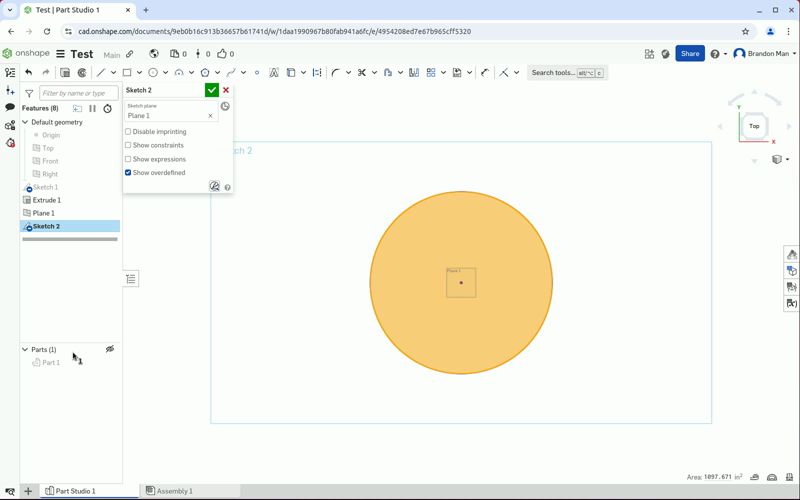
key(shift+y)
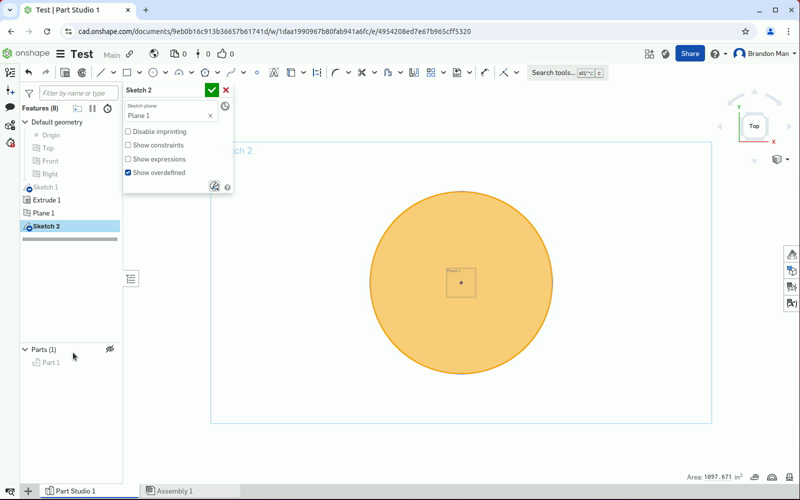
key(shift+e)
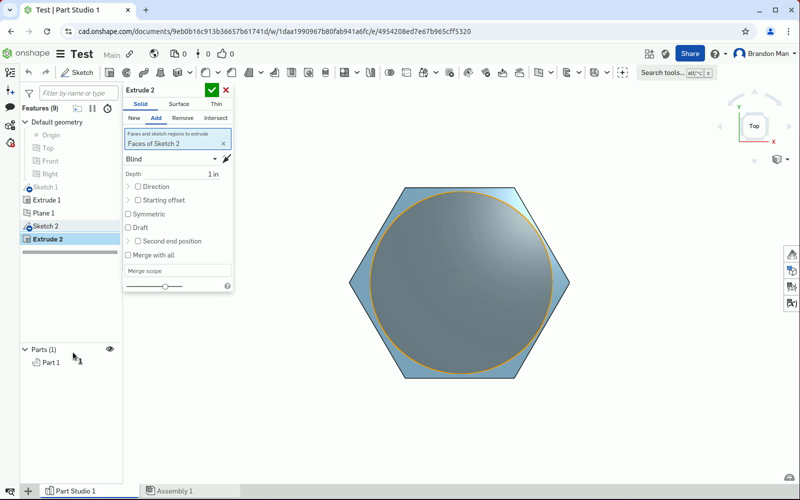
mouse_move(143, 106)
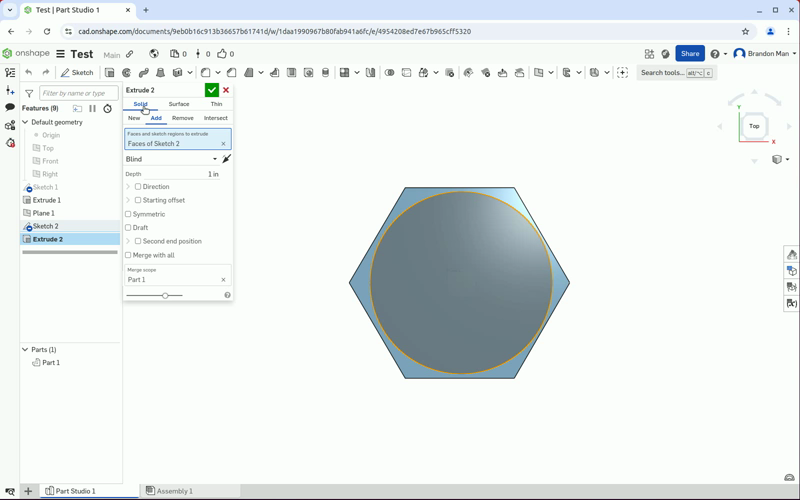
click(143, 106)
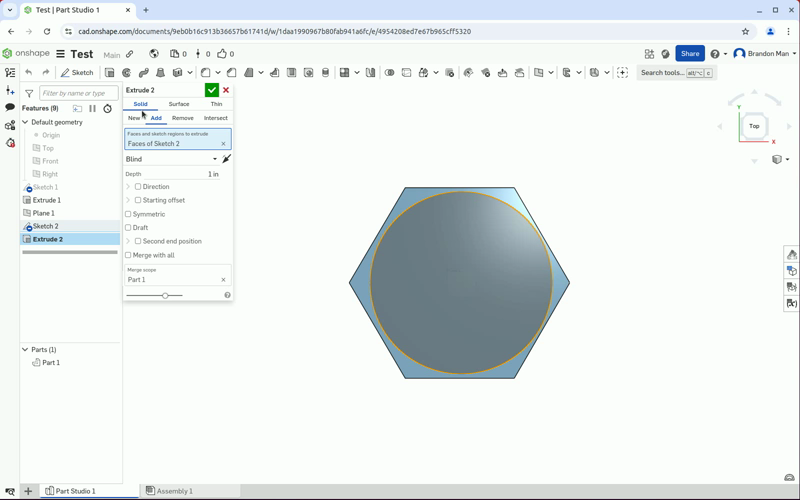
mouse_move(137, 120)
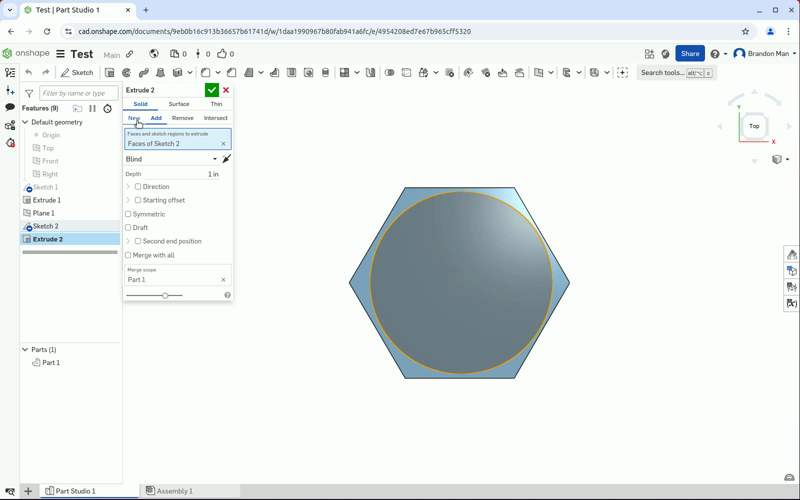
click(137, 120)
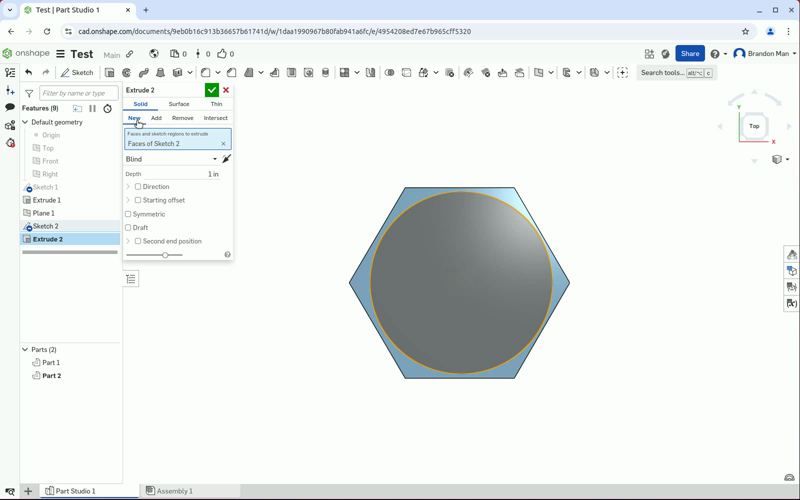
key(tab, 4)
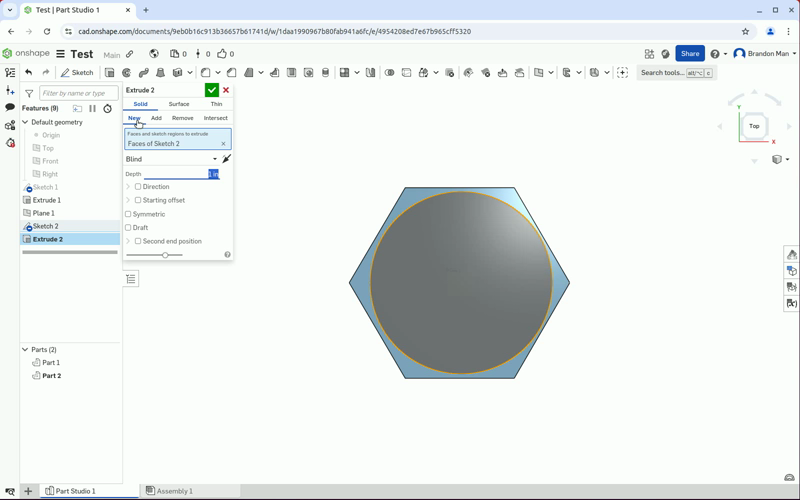
text(7.703)
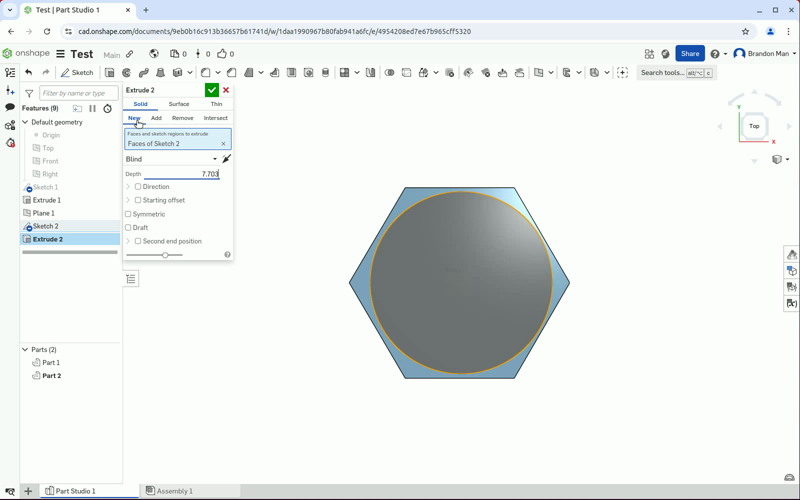
key(enter)
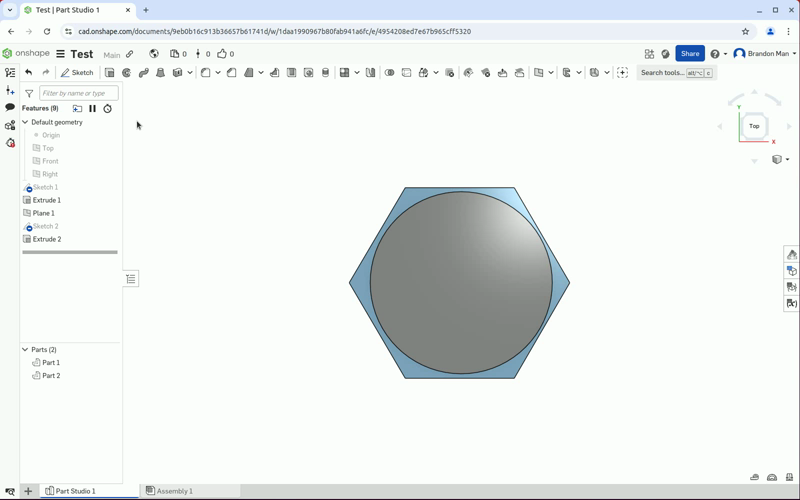
key(shift+h)
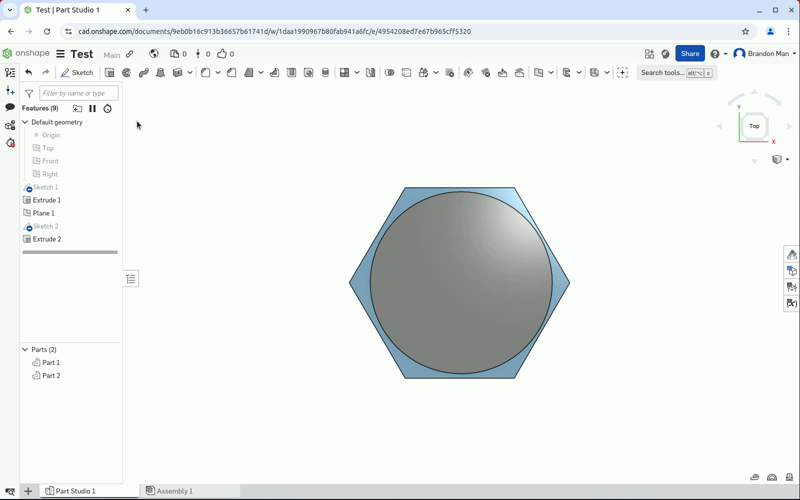
key(shift+h)
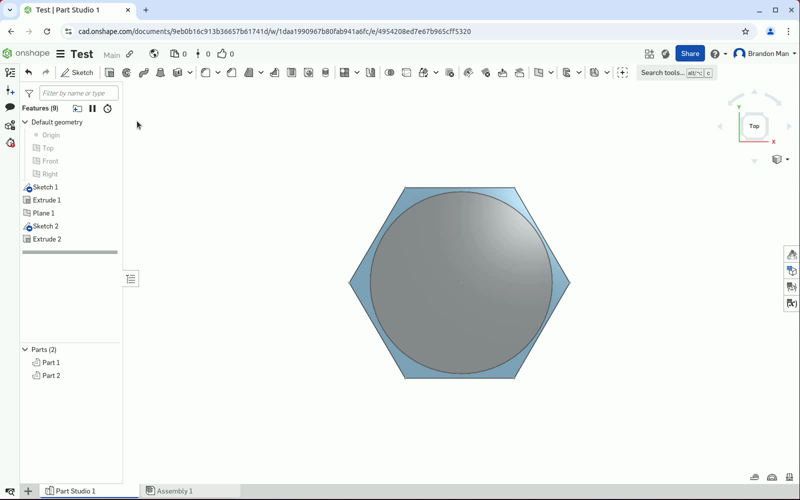
key(shift+7)
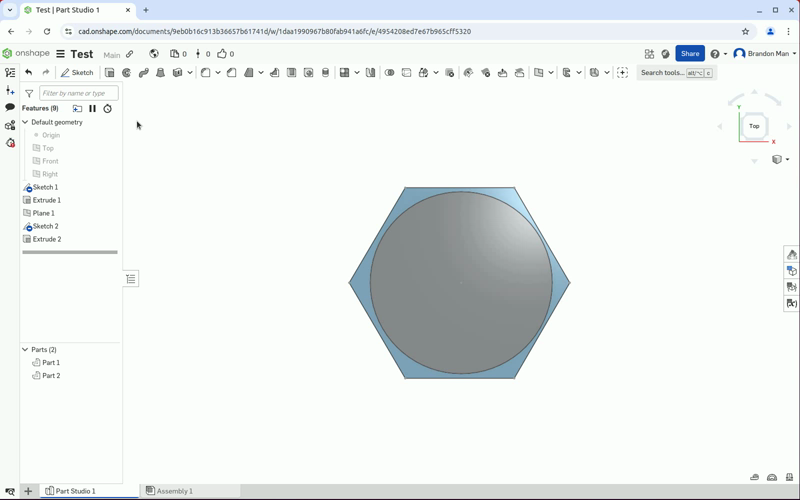
key(up, 3)
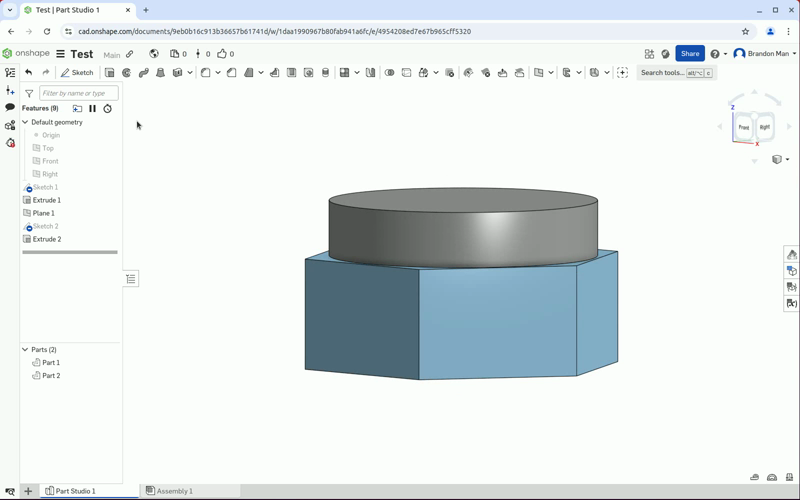
key(left, 3)
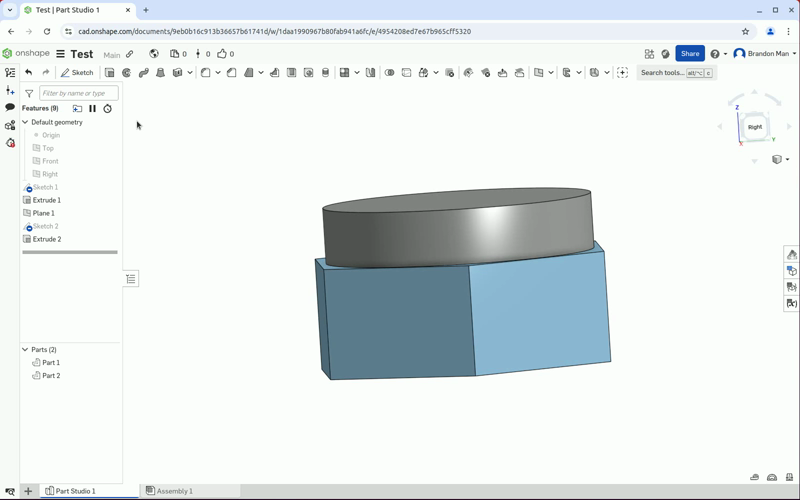
key(right, 3)
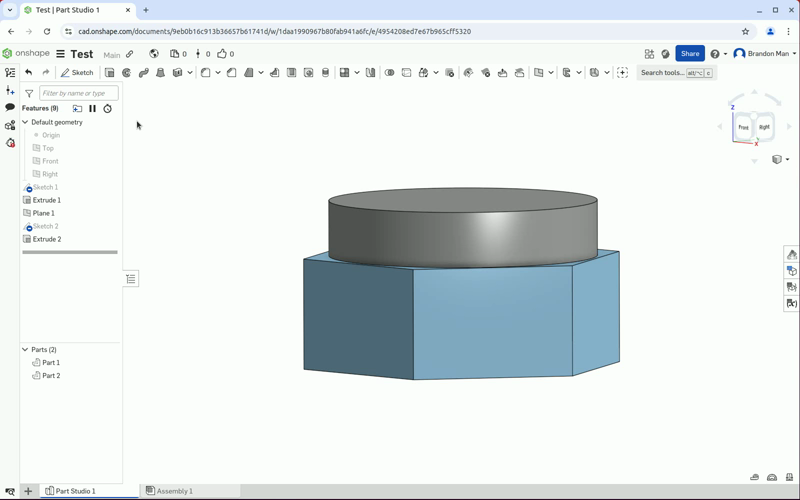
key(down, 3)
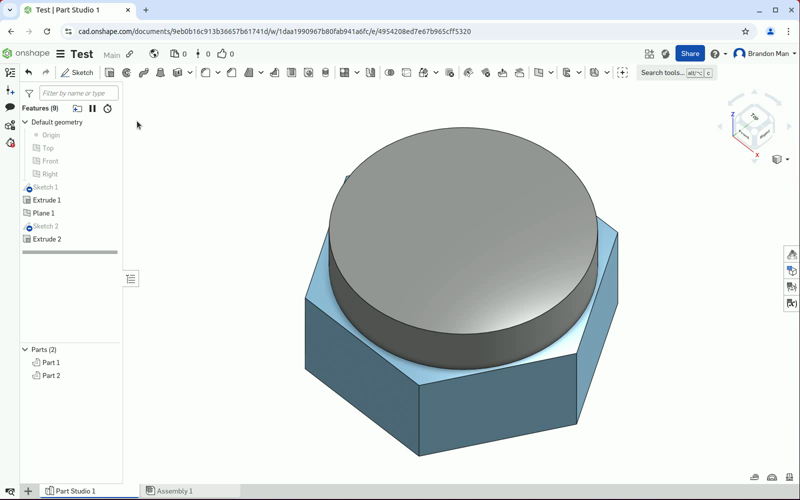
mouse_move(73, 189)
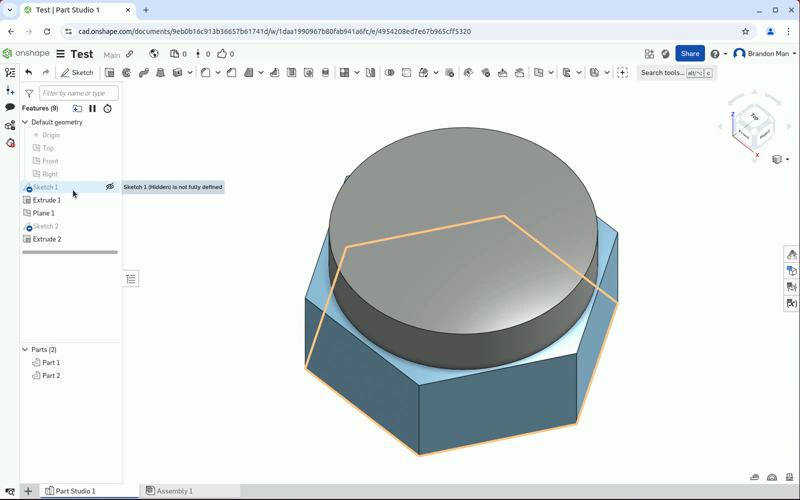
click(73, 189)